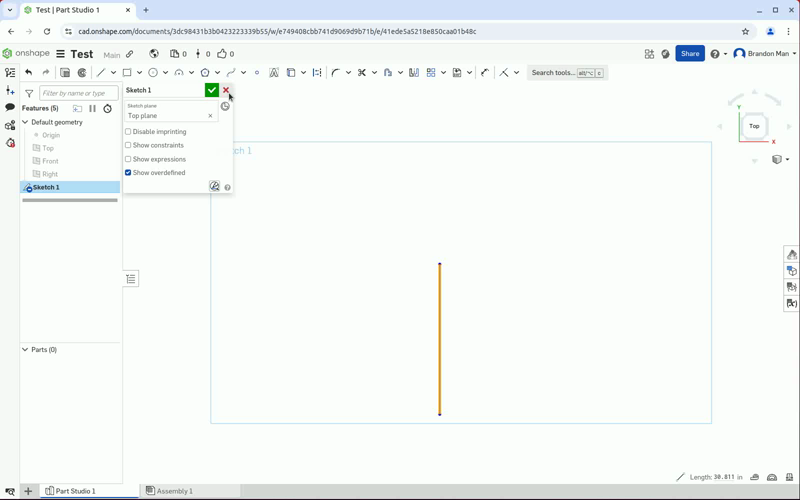
key(shift+h)
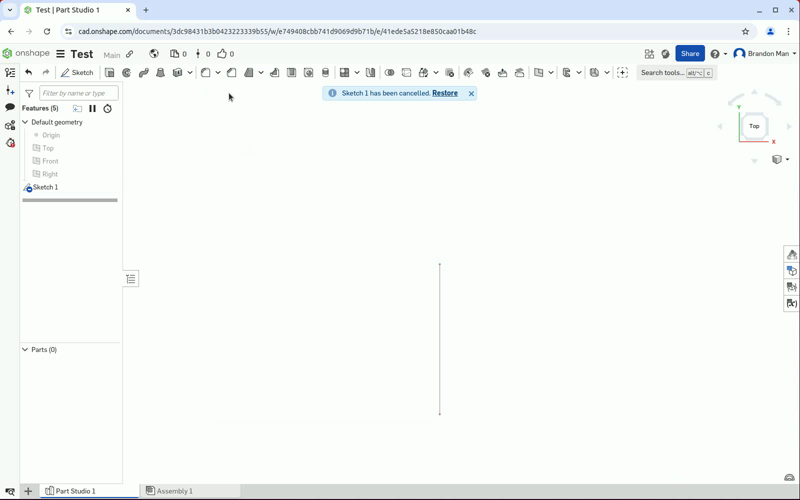
key(shift+s)
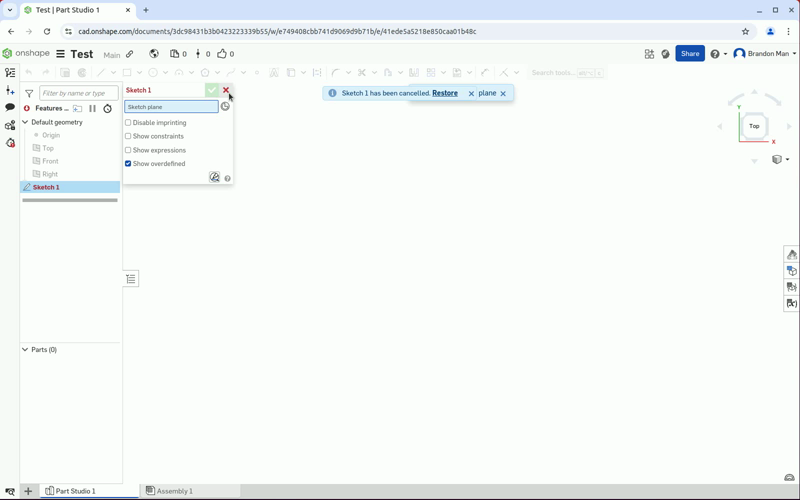
mouse_move(73, 150)
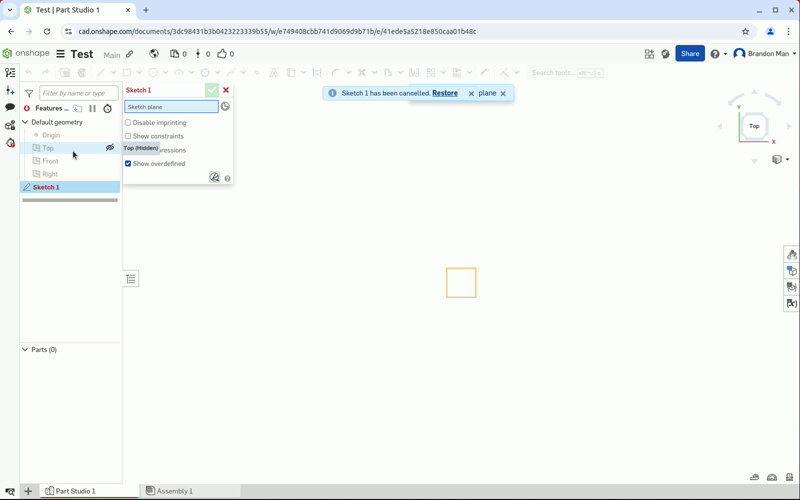
click(73, 150)
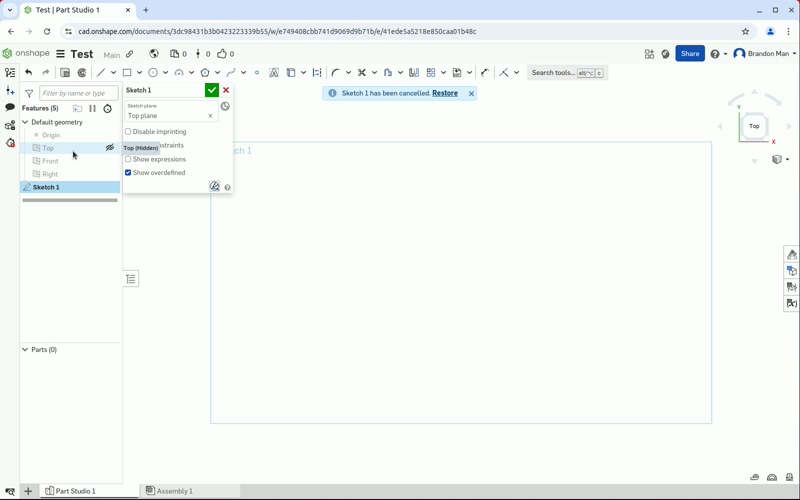
mouse_move(73, 352)
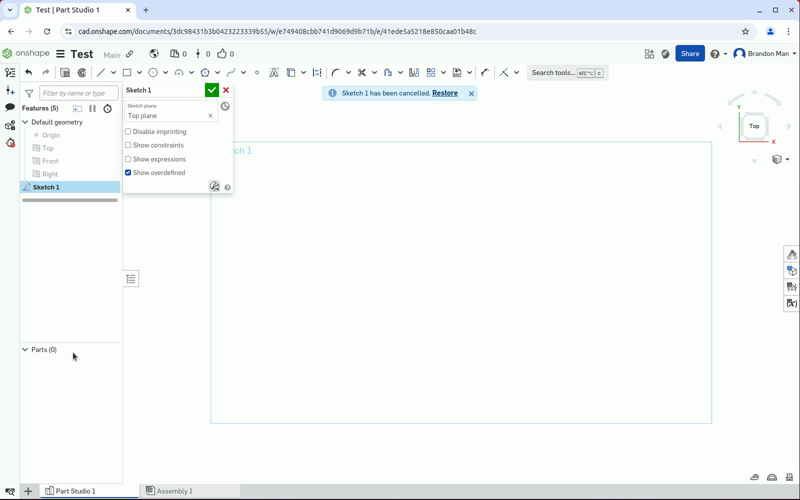
key(y)
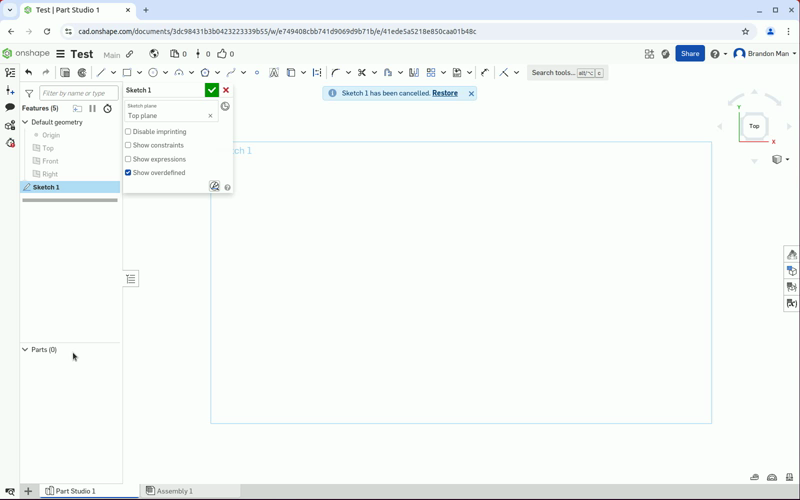
key(l)
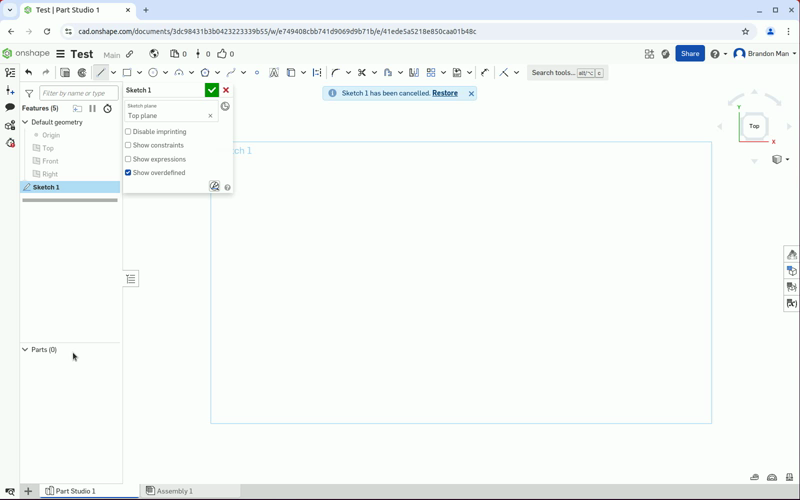
key_down(shift)
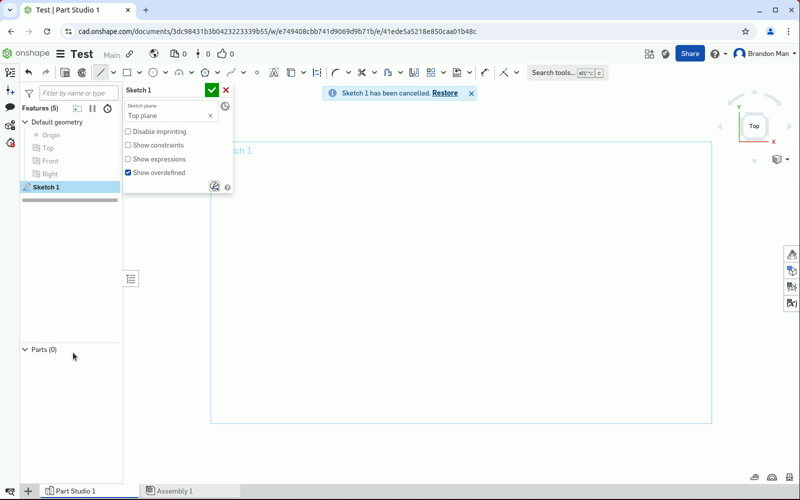
mouse_move(460, 395)
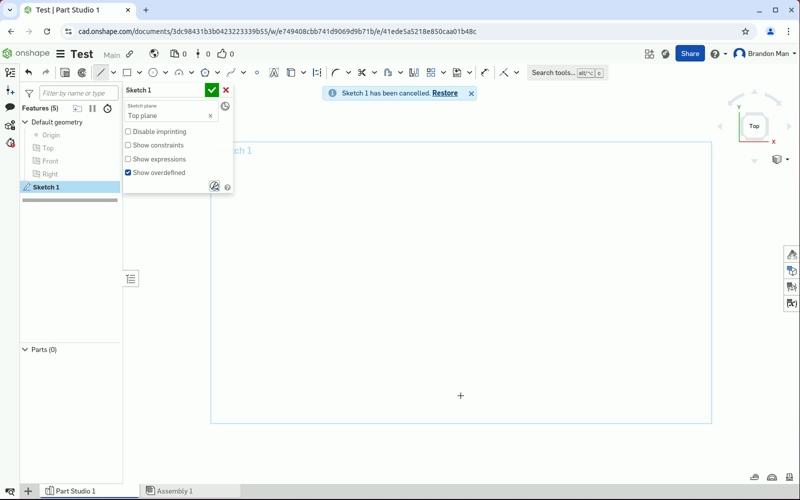
click(460, 395)
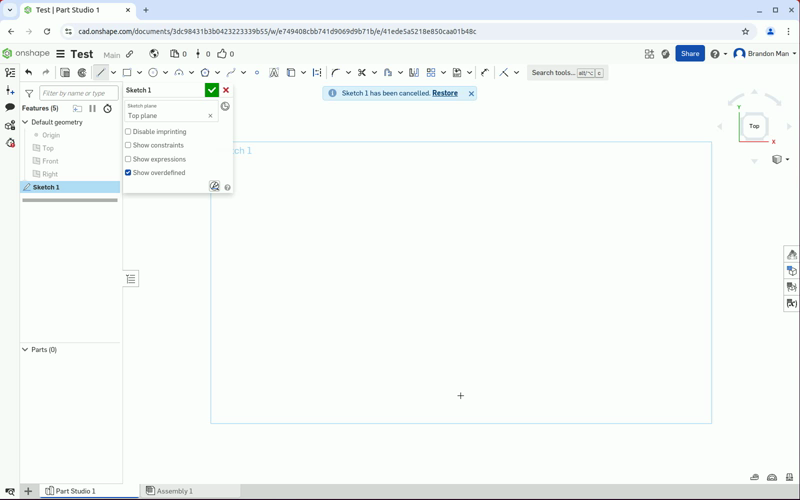
key_up(shift)
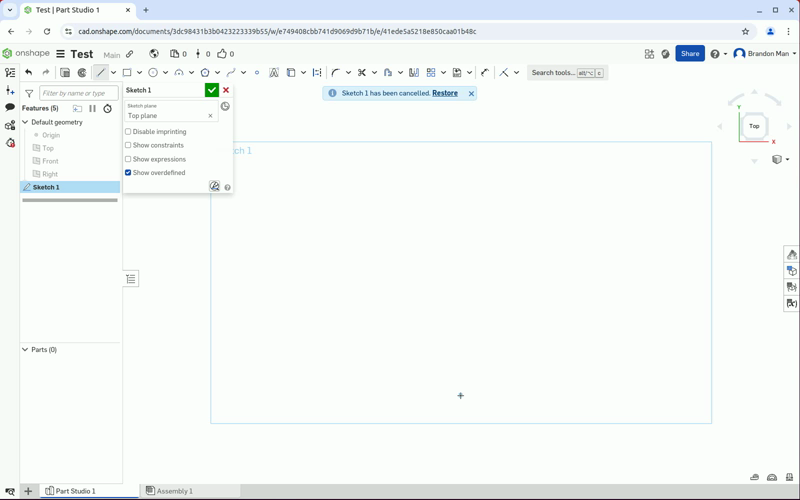
key_down(shift)
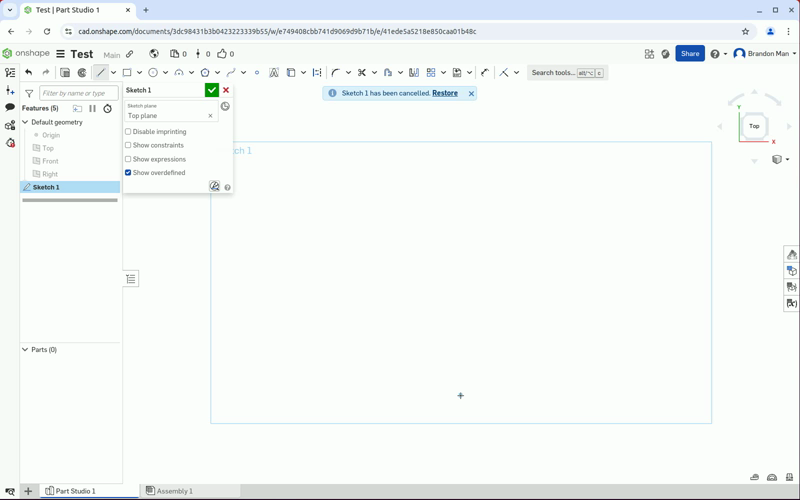
mouse_move(573, 395)
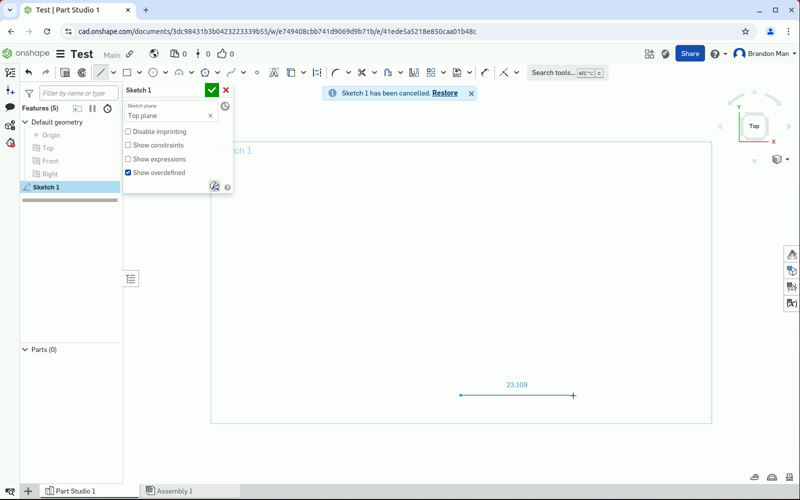
click(573, 395)
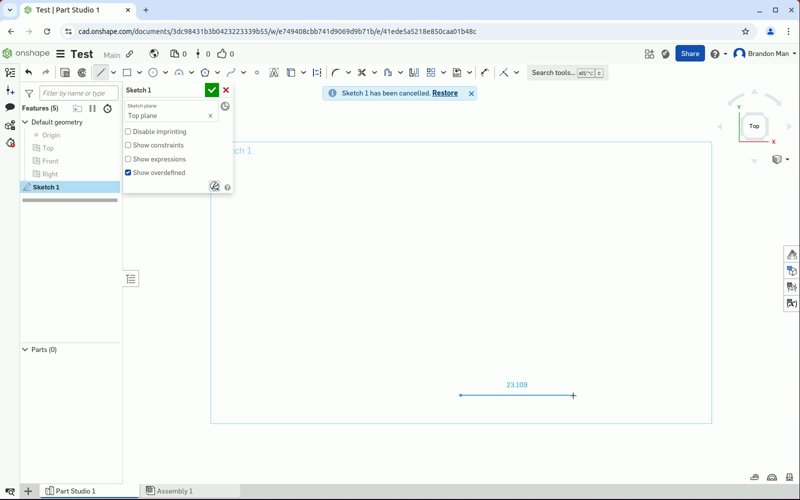
key_up(shift)
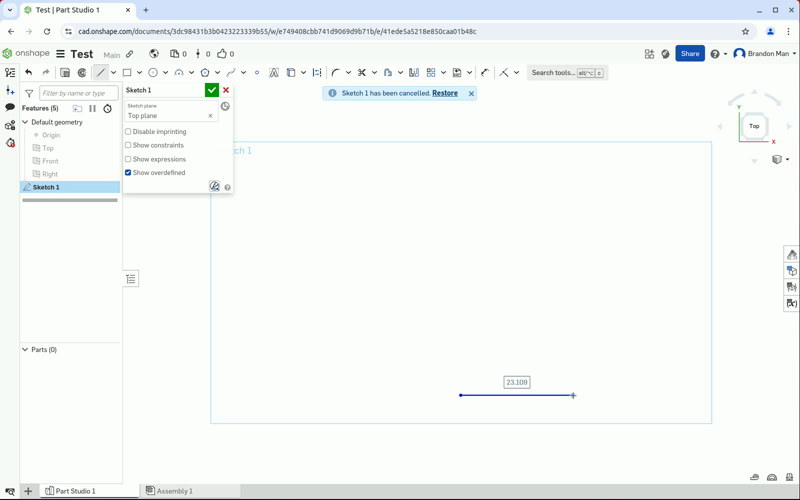
key_down(shift)
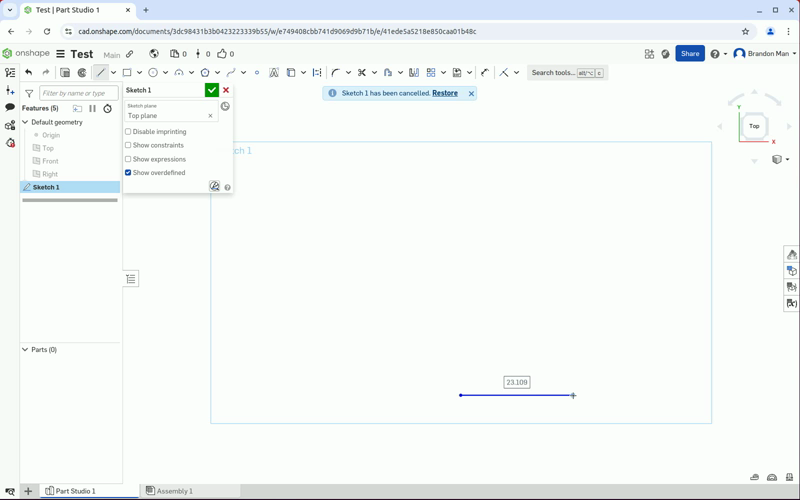
mouse_move(573, 282)
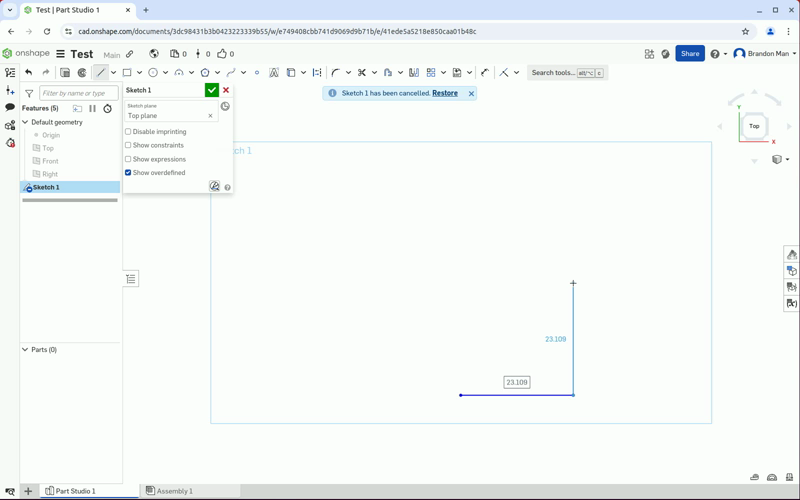
click(573, 282)
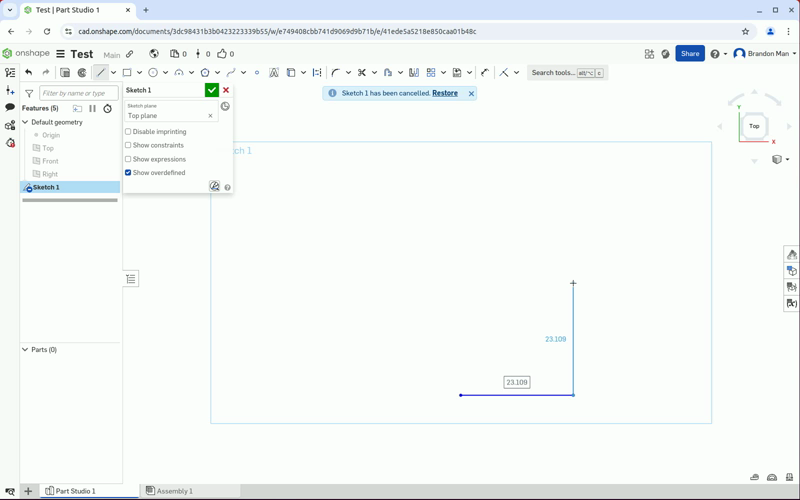
key_up(shift)
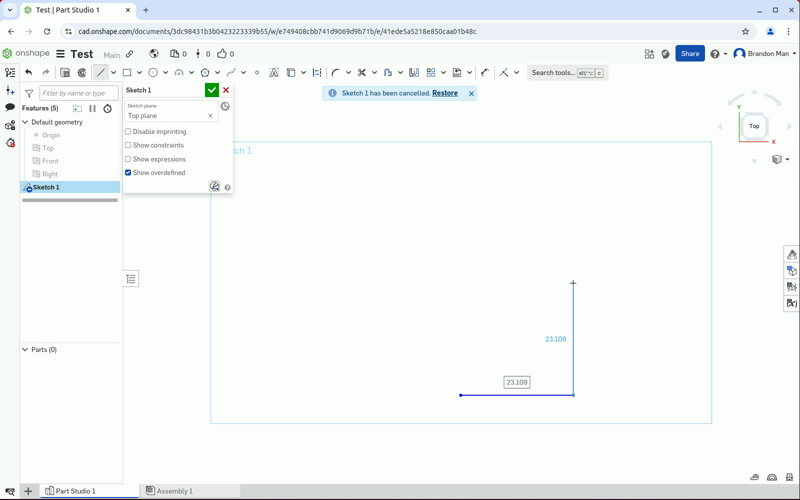
key_down(shift)
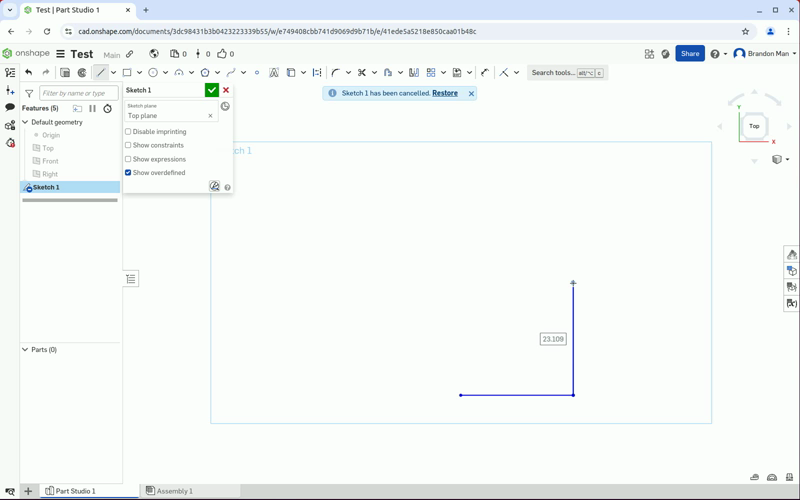
mouse_move(460, 282)
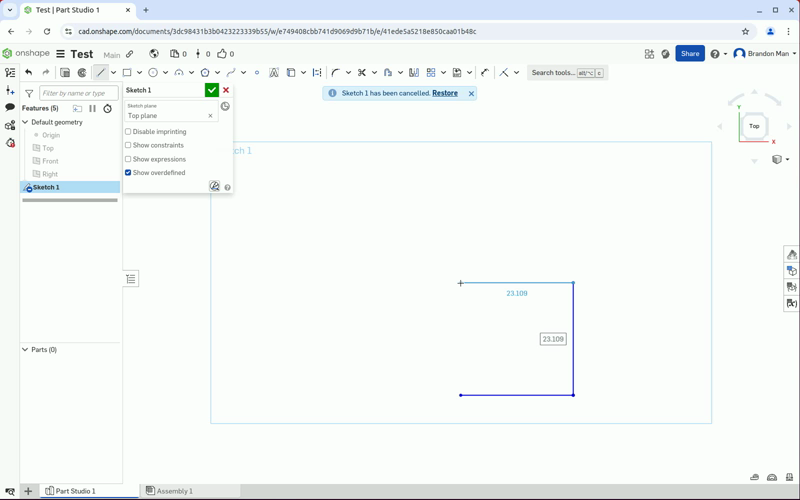
click(460, 282)
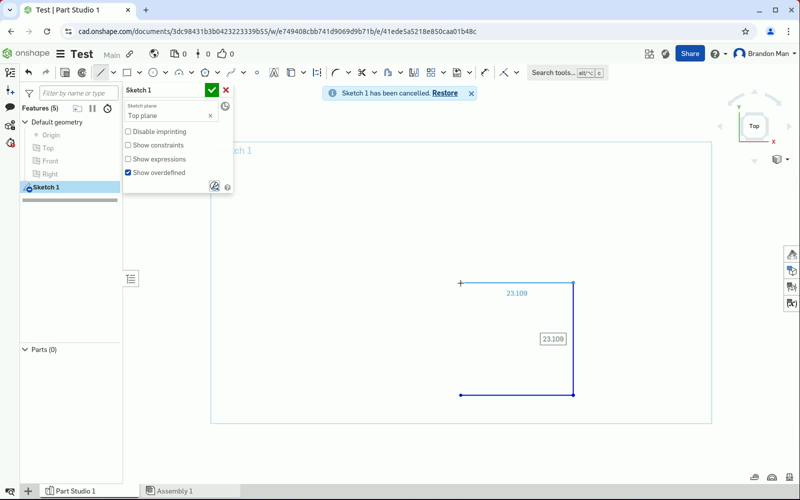
key_up(shift)
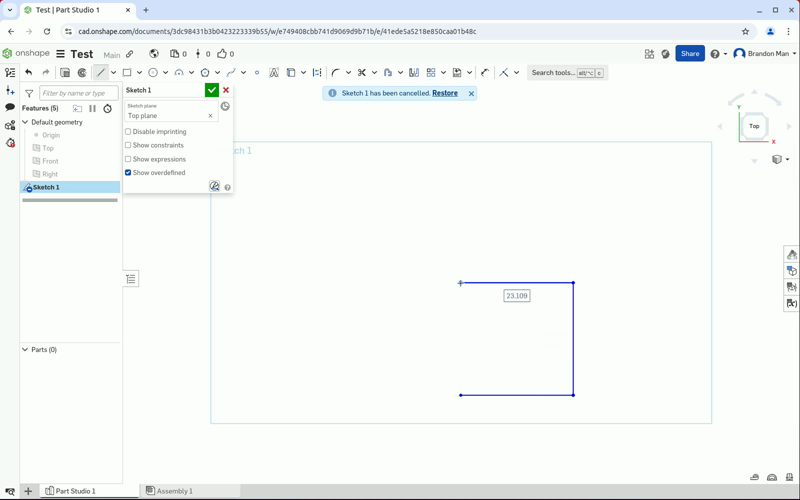
key_down(shift)
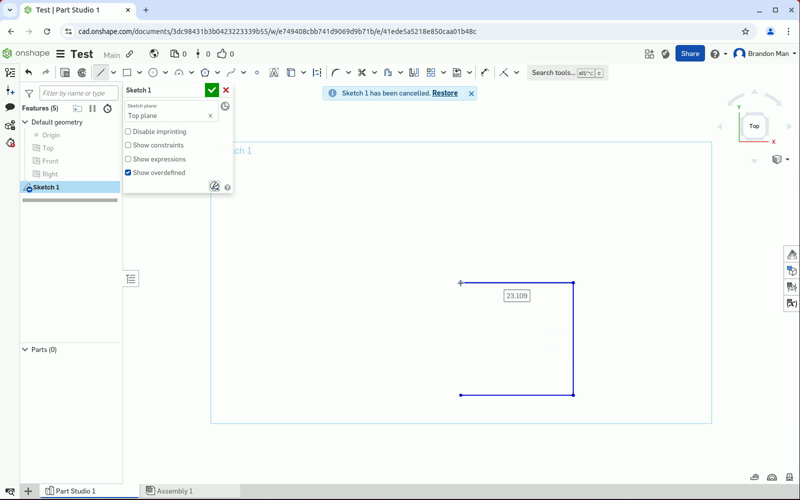
mouse_move(460, 395)
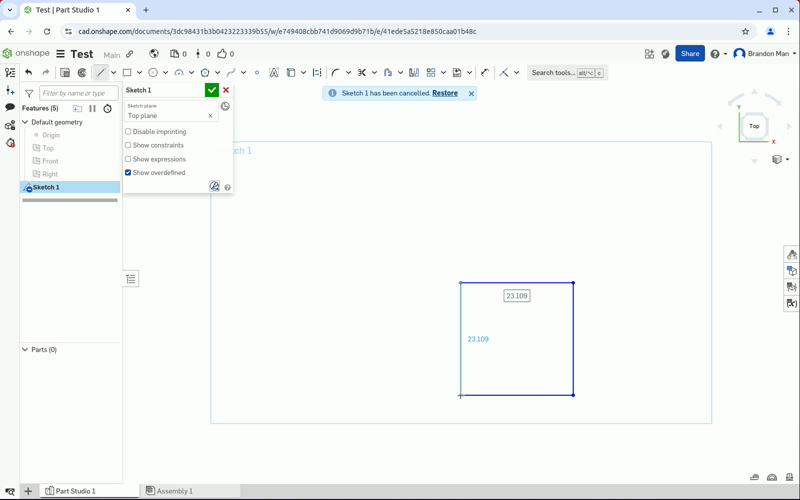
key_up(shift)
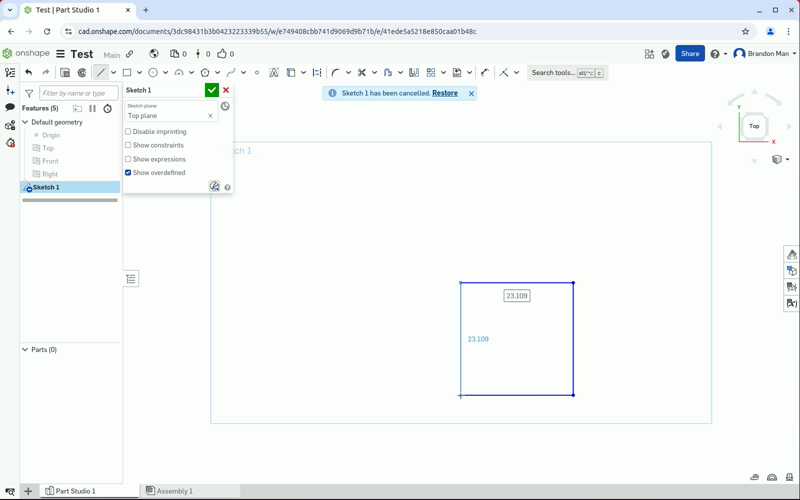
click(460, 395)
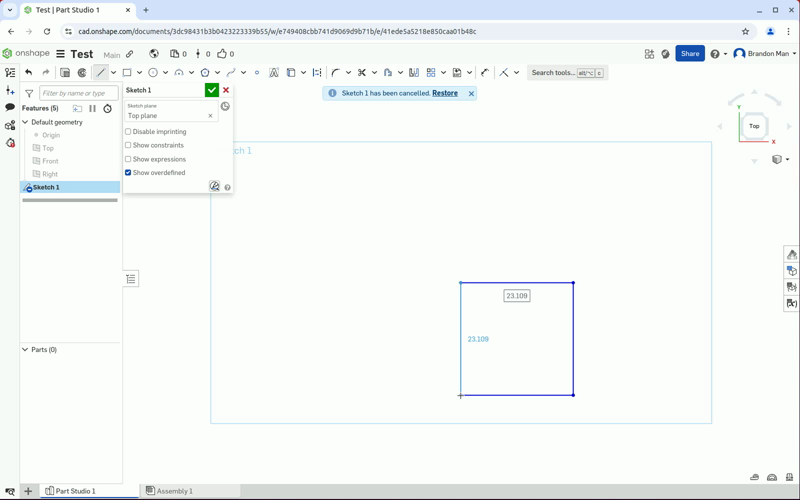
key(esc)
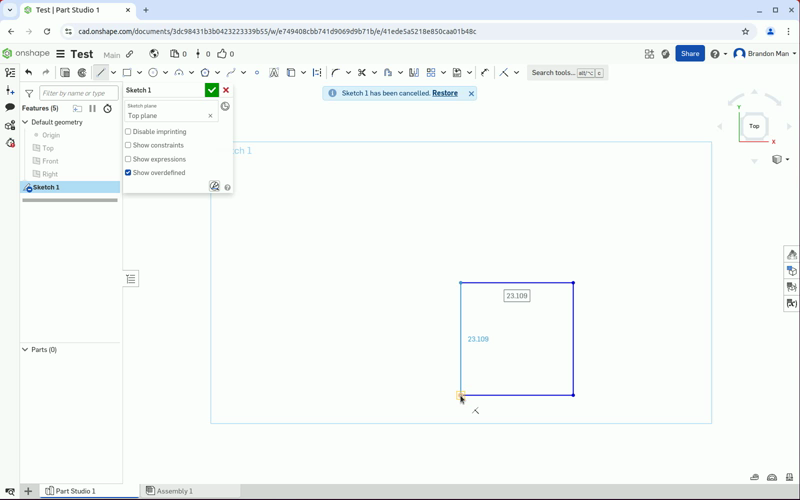
mouse_move(519, 359)
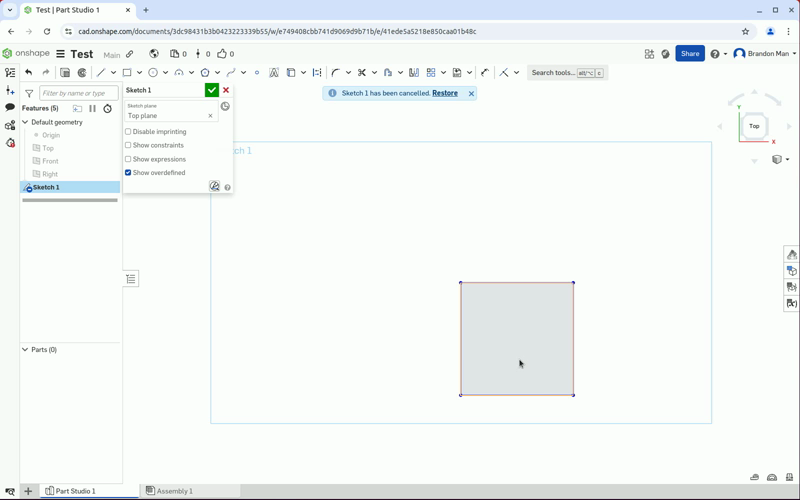
click(519, 359)
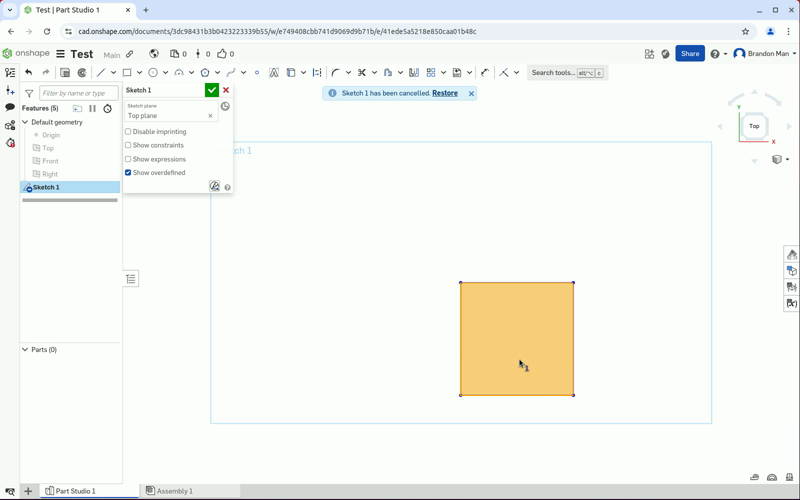
mouse_move(73, 352)
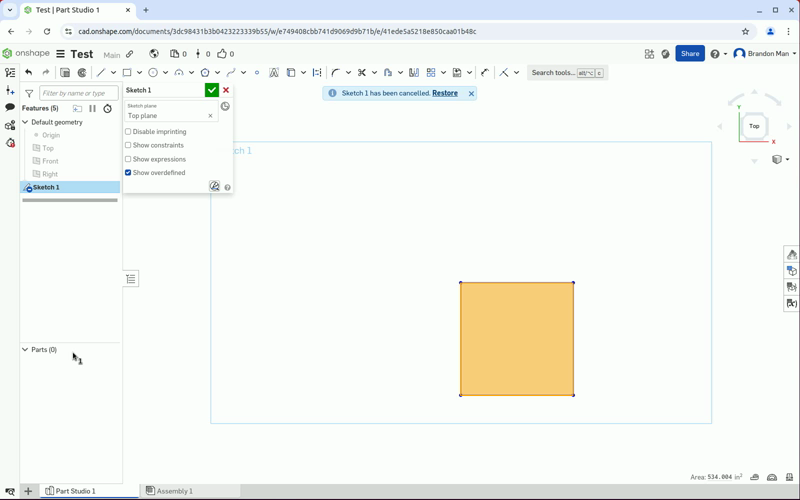
key(shift+y)
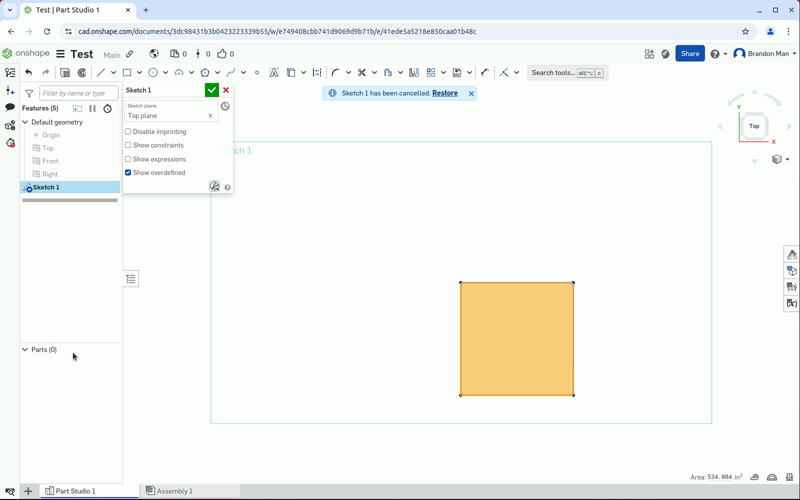
key(shift+e)
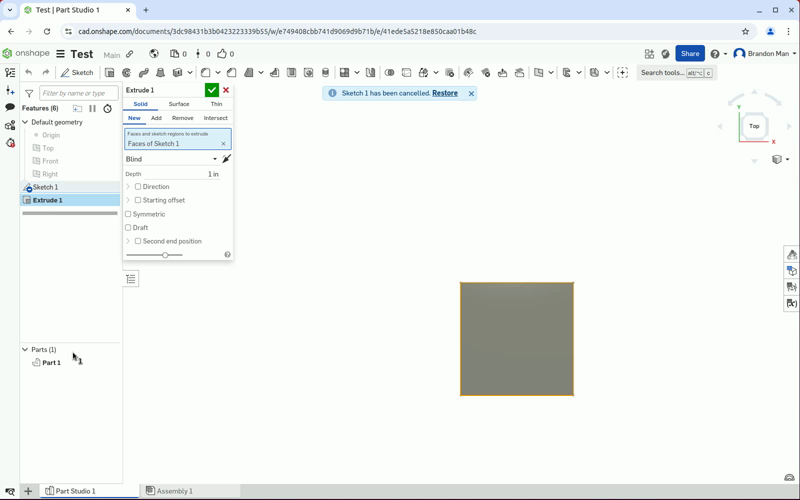
mouse_move(143, 106)
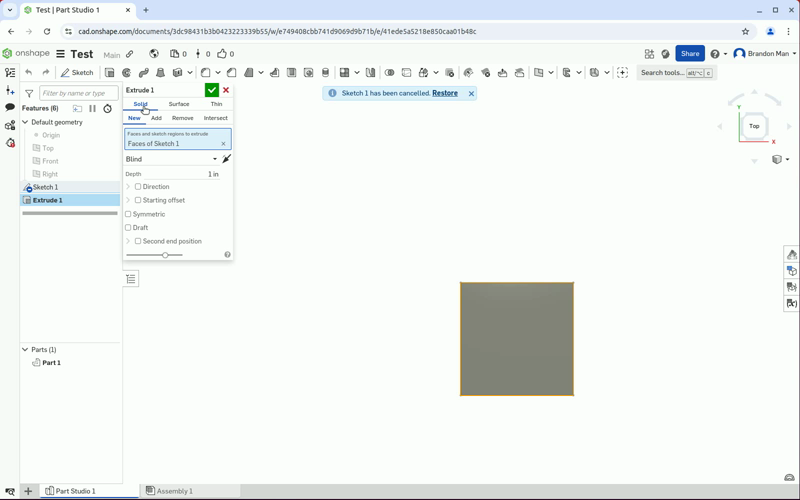
click(143, 106)
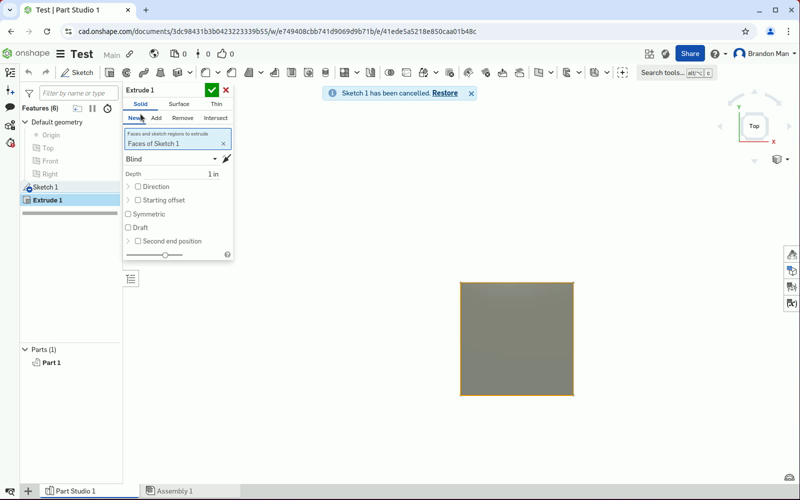
mouse_move(137, 120)
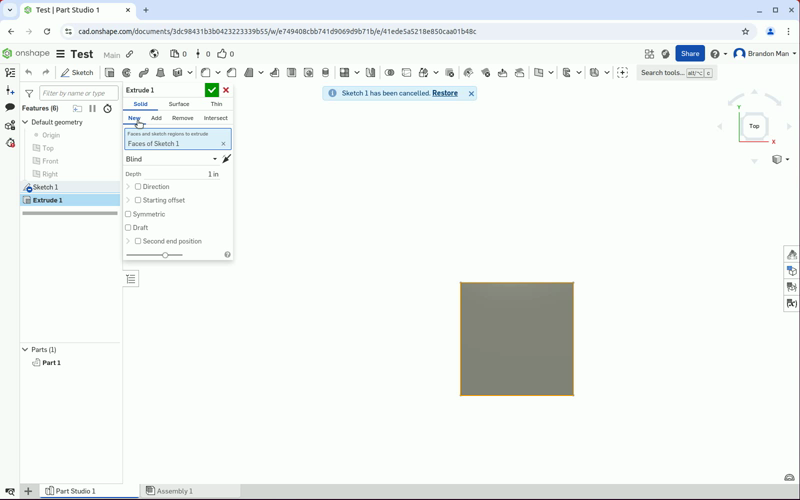
click(137, 120)
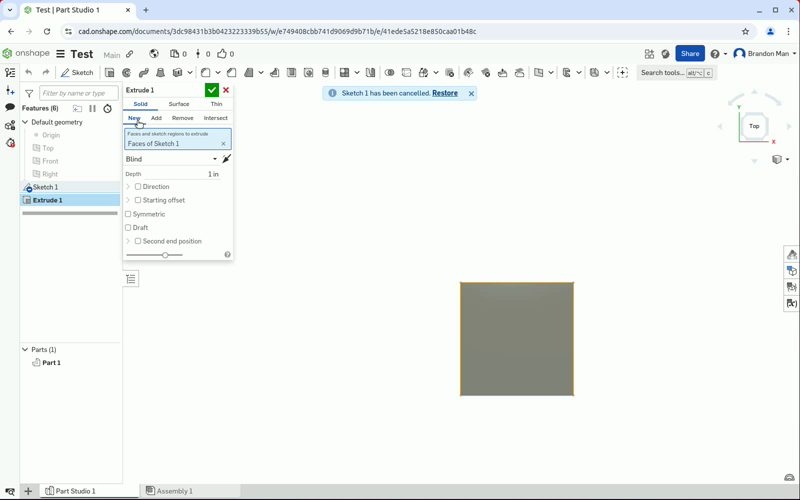
key(tab, 4)
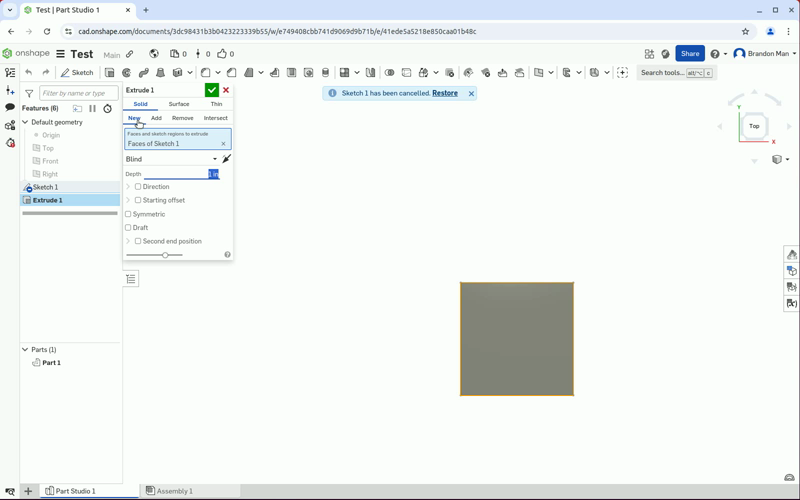
text(14.443)
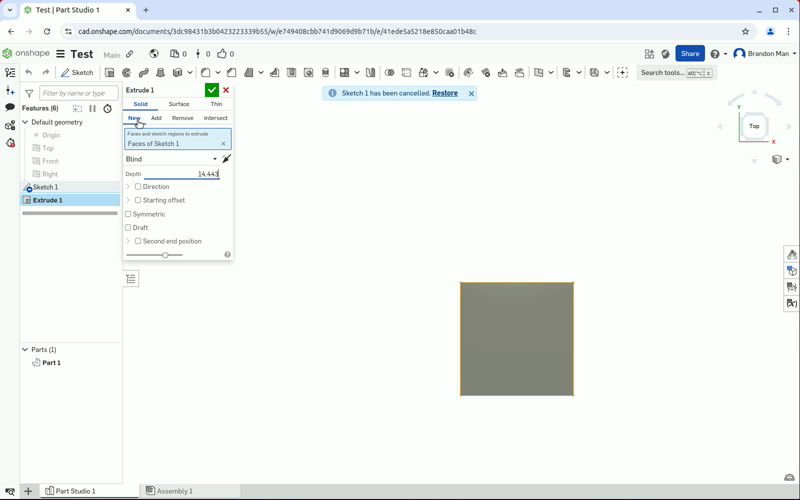
key(enter)
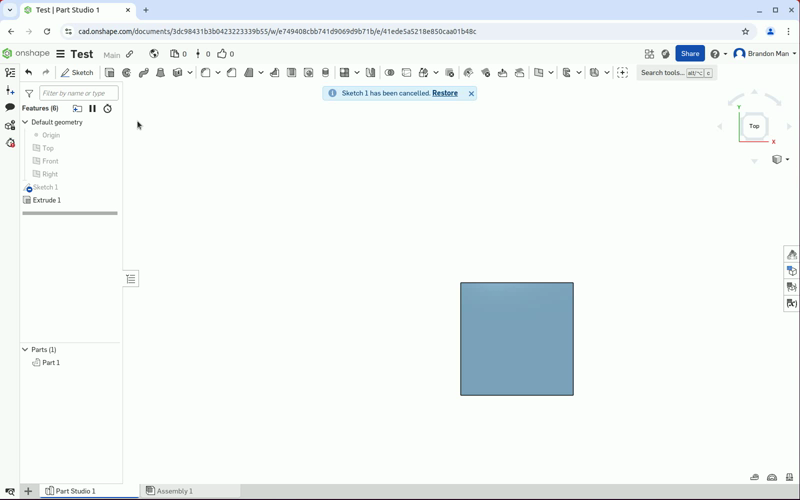
key(shift+h)
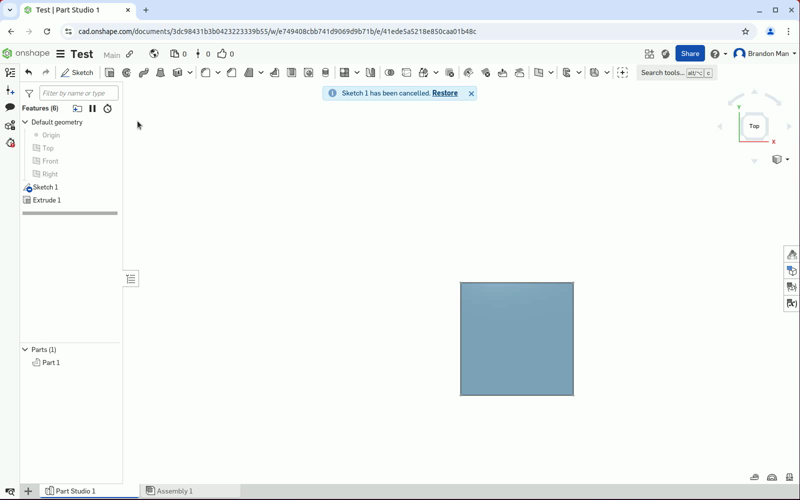
key(shift+h)
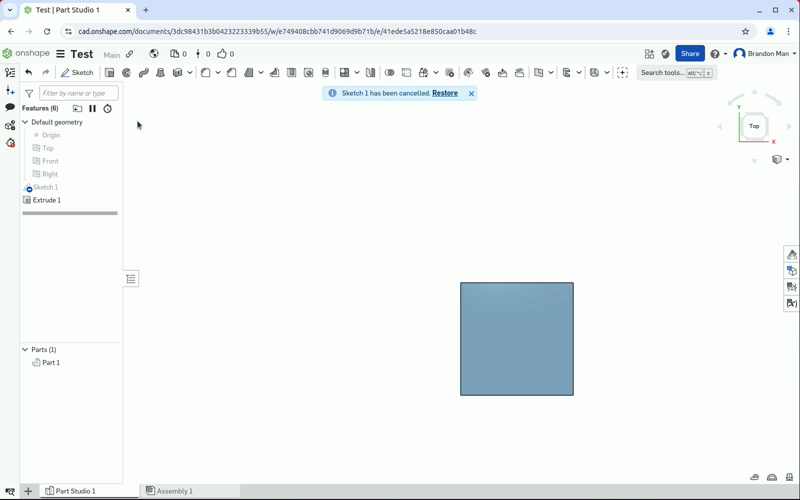
mouse_move(73, 189)
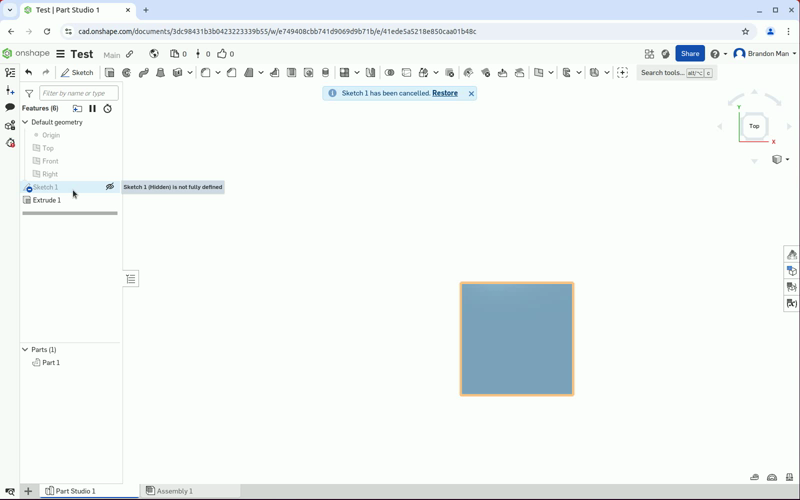
click(73, 189)
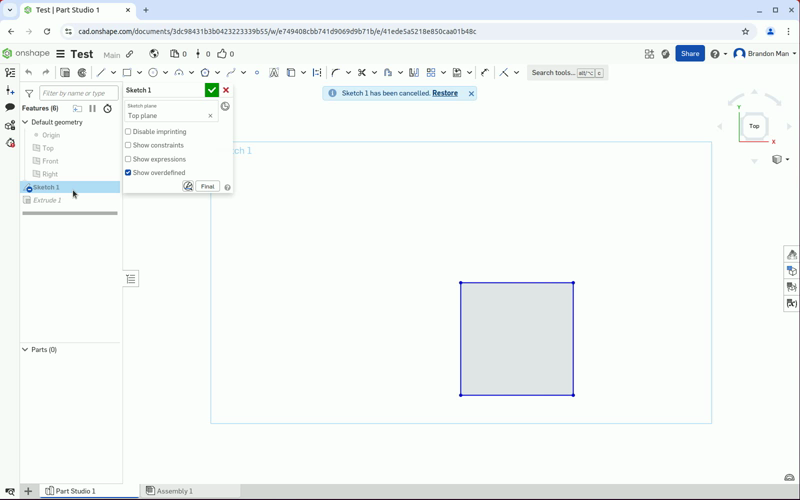
mouse_move(229, 92)
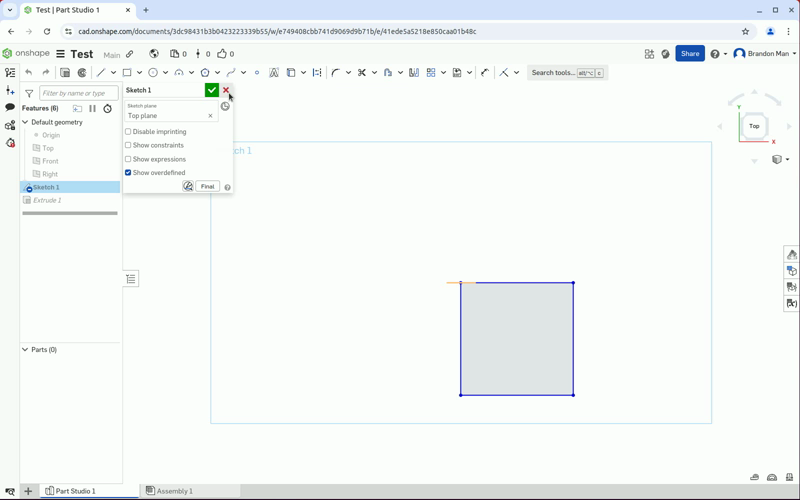
click(229, 92)
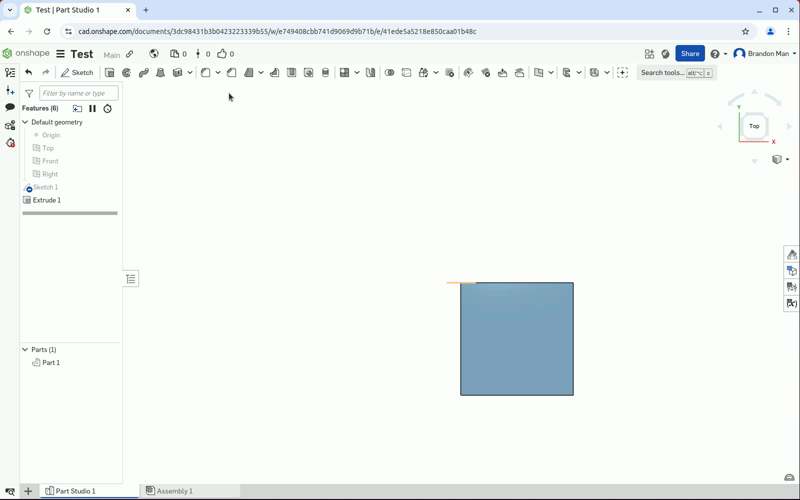
mouse_move(541, 75)
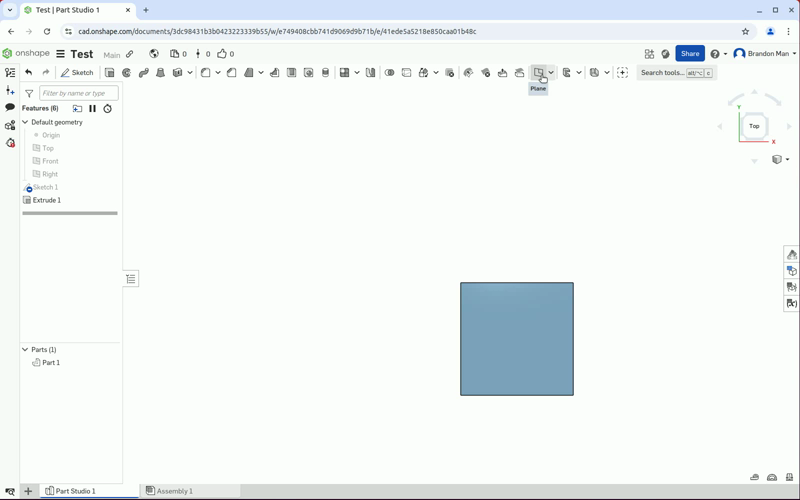
click(541, 75)
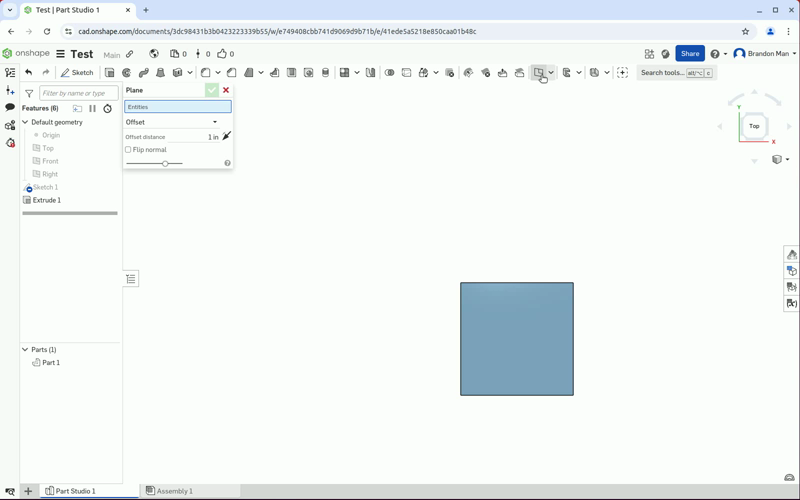
mouse_move(73, 150)
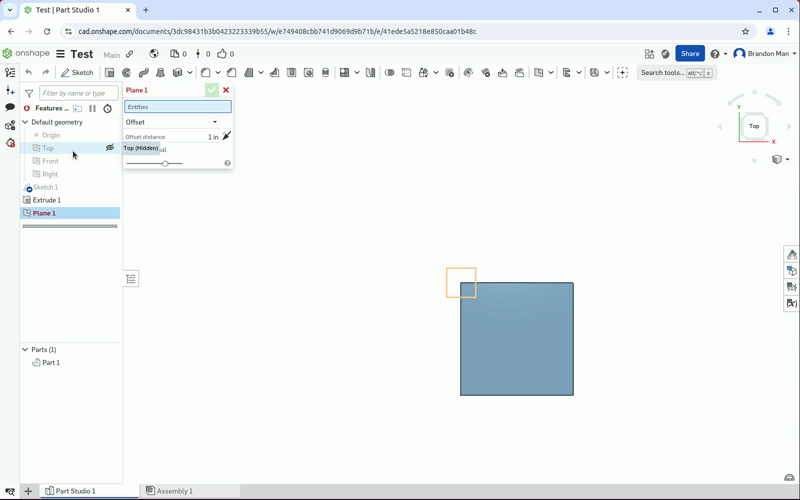
click(73, 150)
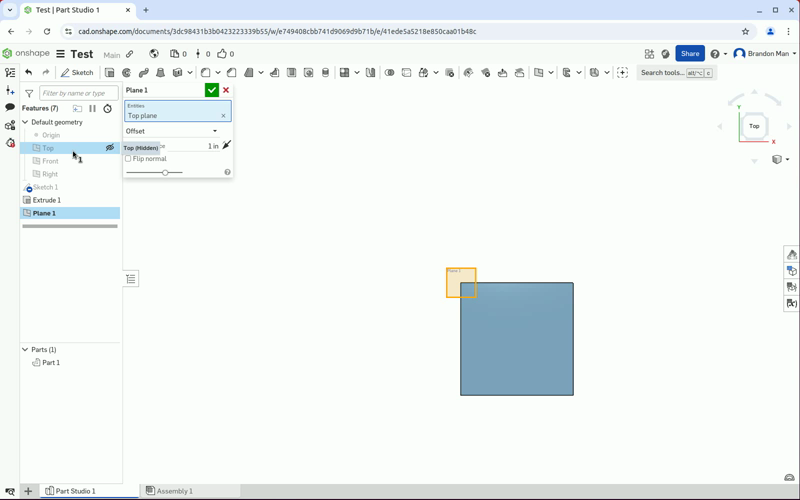
key(tab, 2)
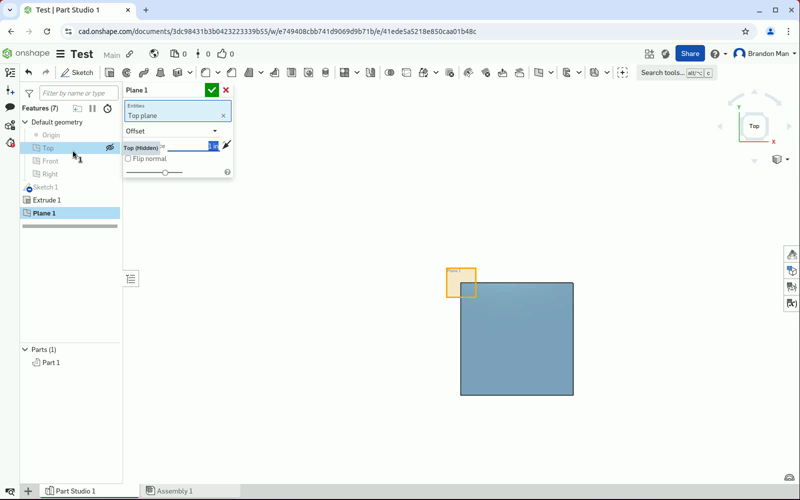
text(14.45)
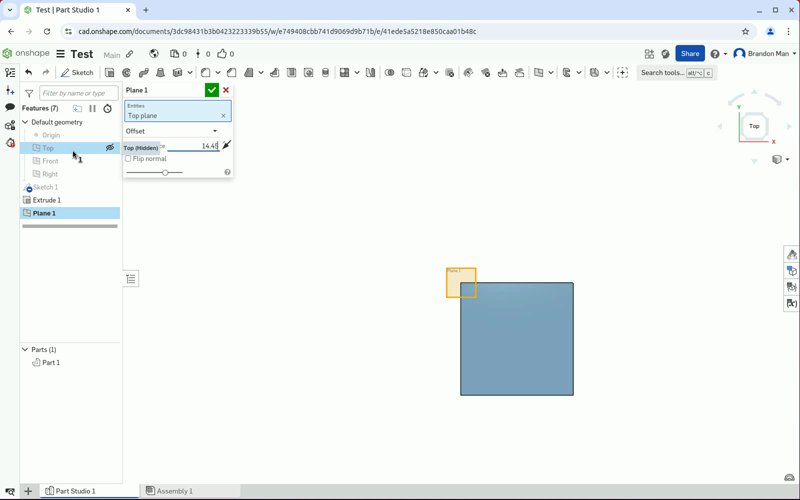
key(enter, 2)
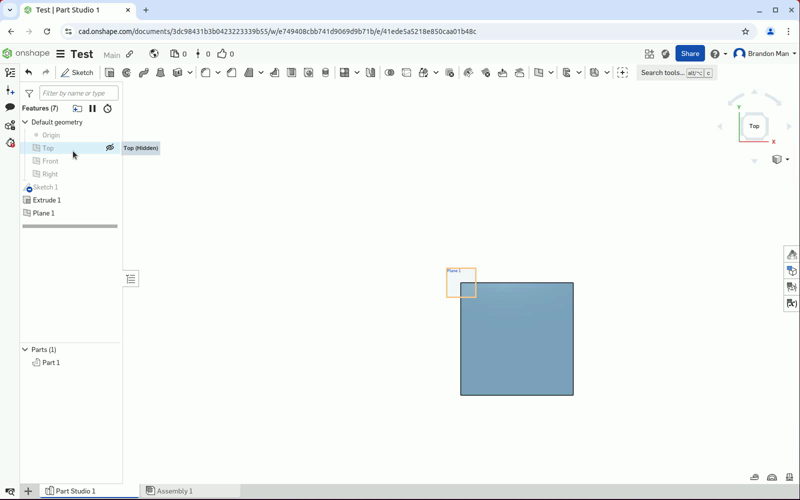
key(shift+s)
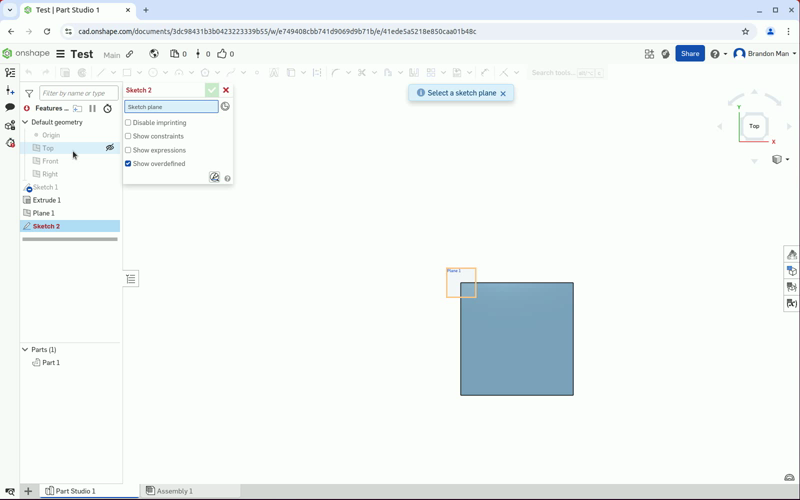
mouse_move(73, 215)
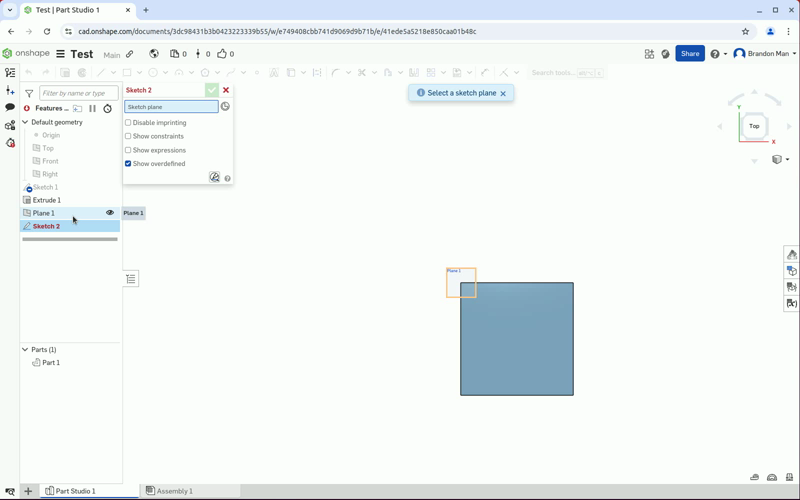
click(73, 215)
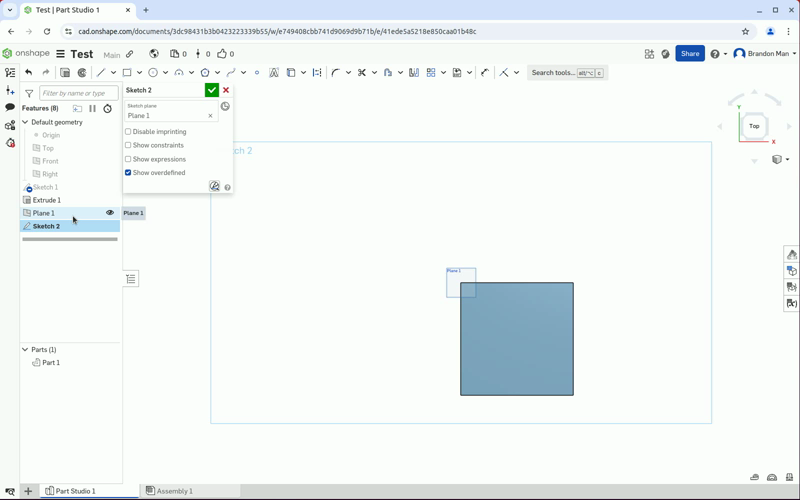
mouse_move(73, 352)
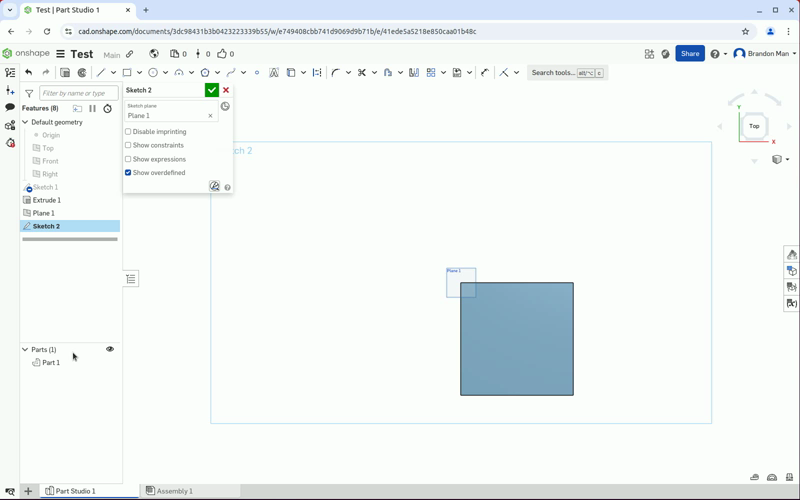
key(y)
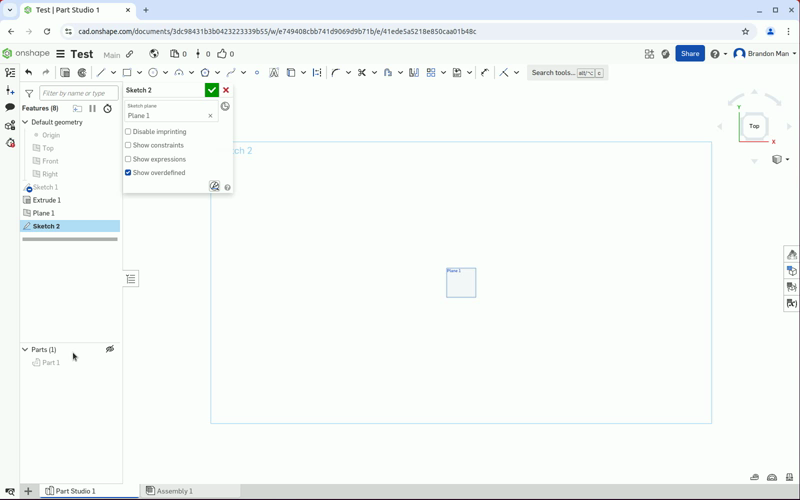
key(c)
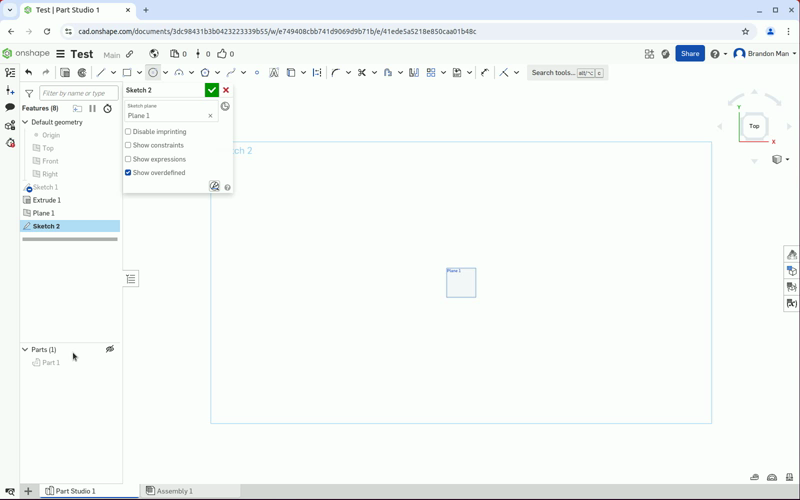
key_down(shift)
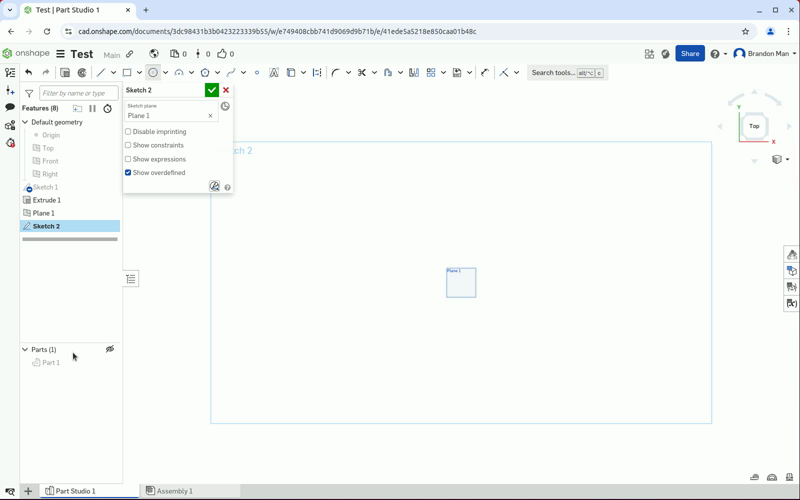
mouse_move(517, 339)
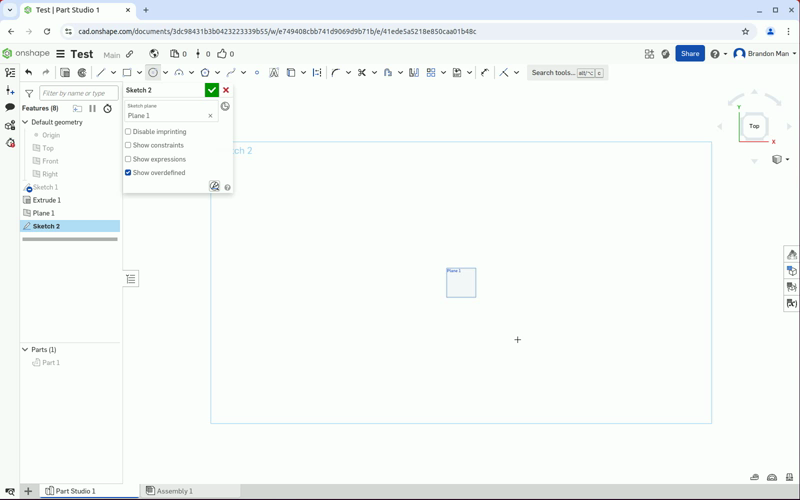
click(517, 339)
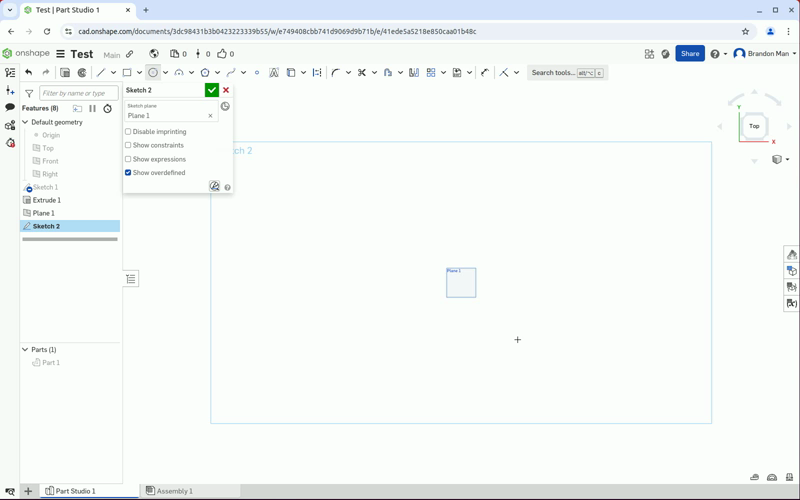
key_up(shift)
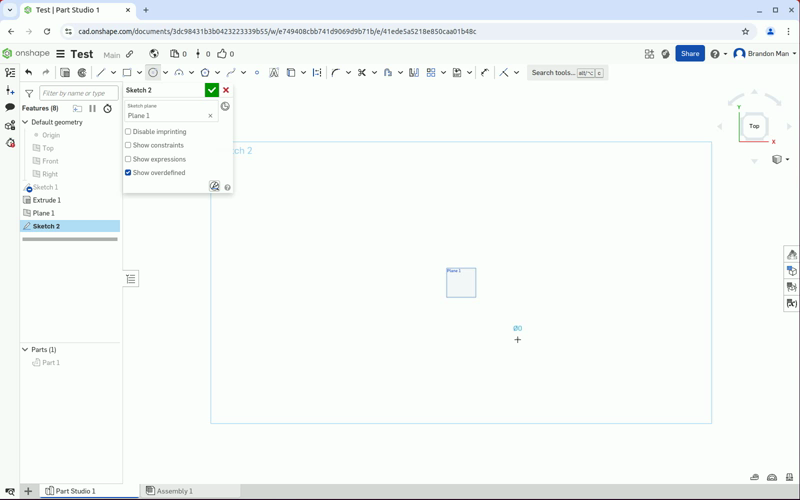
mouse_move(527, 339)
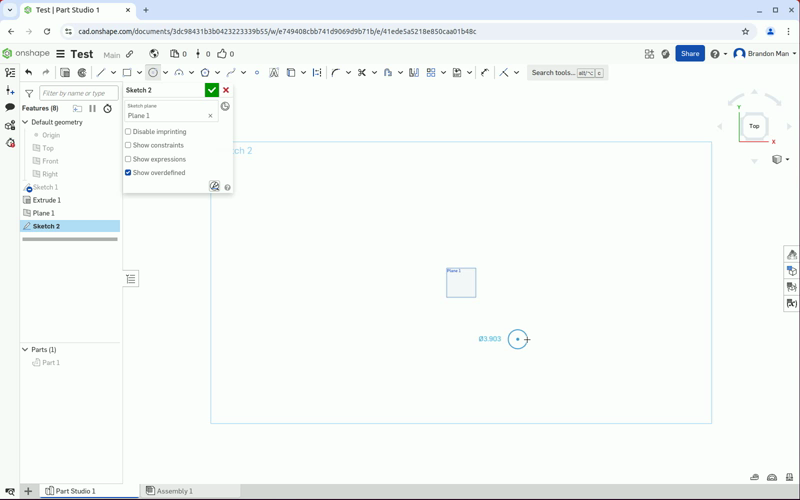
click(527, 339)
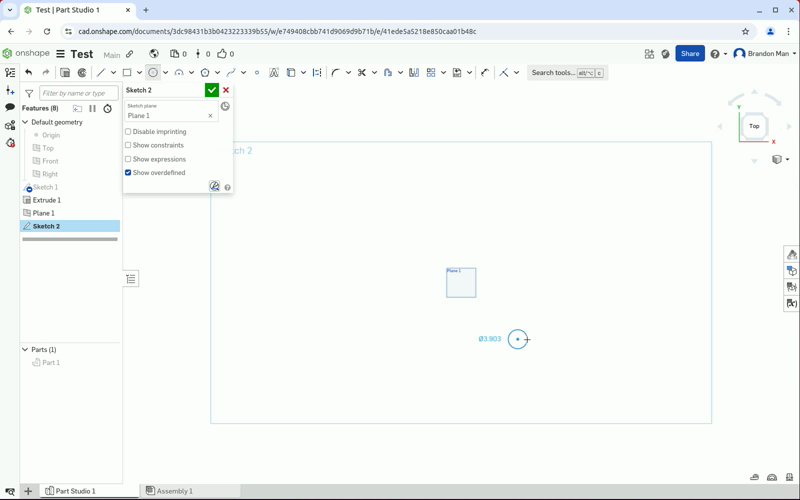
key(esc)
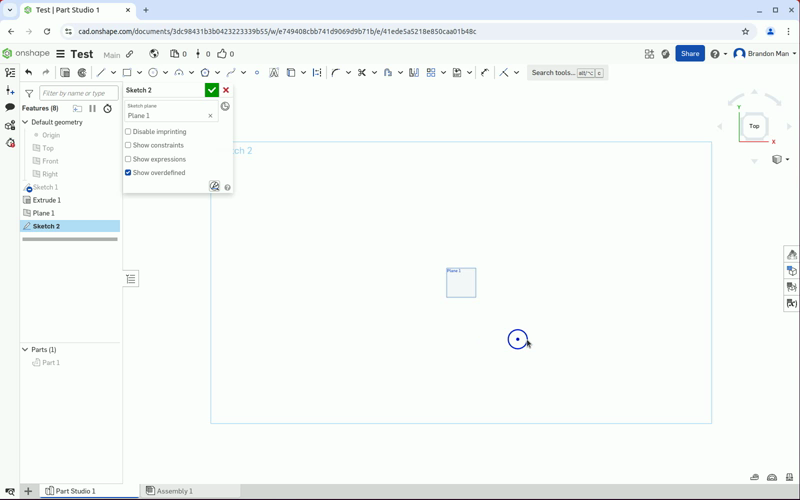
mouse_move(511, 340)
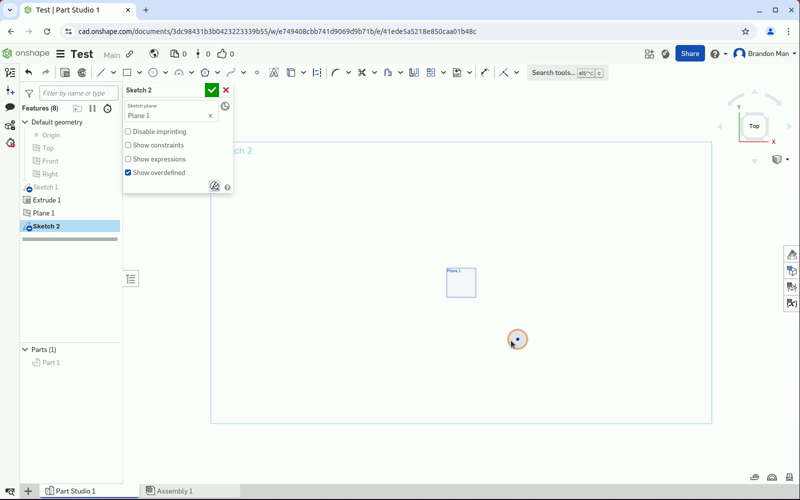
scroll(6)
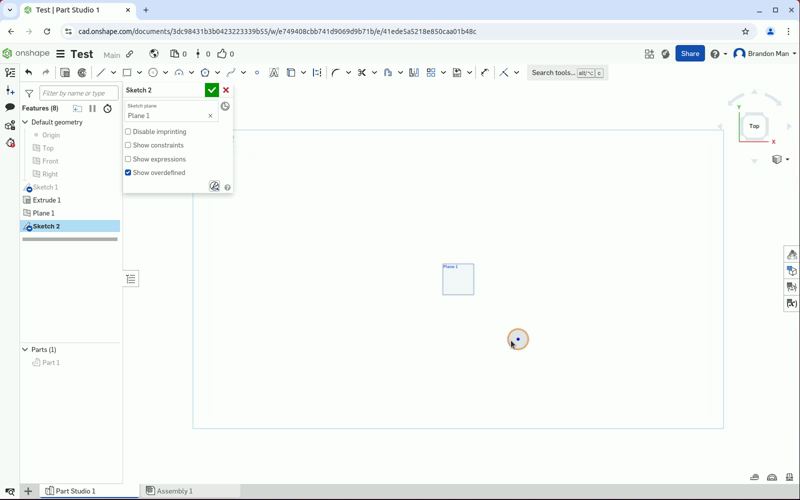
scroll(6)
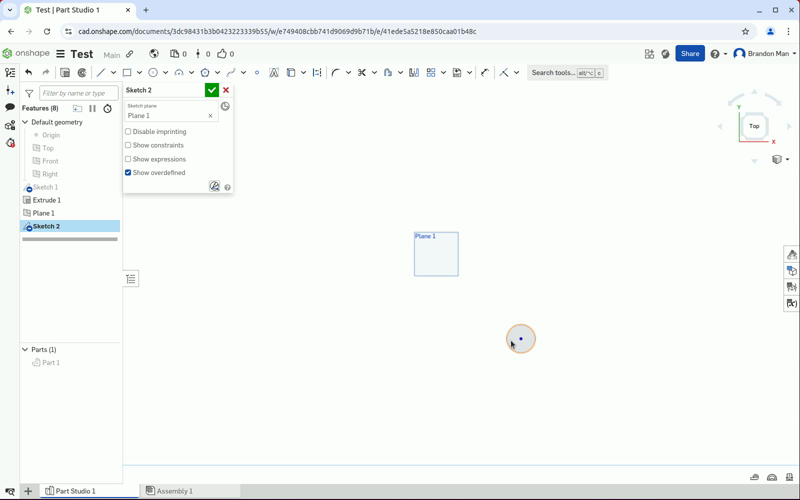
scroll(6)
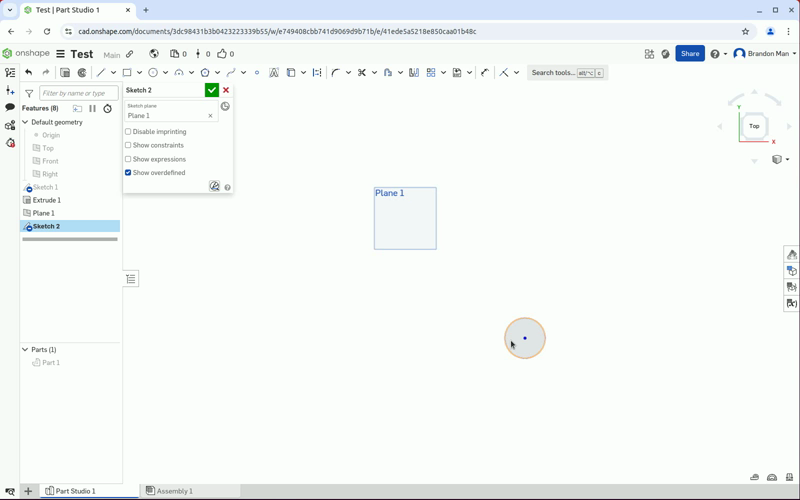
scroll(6)
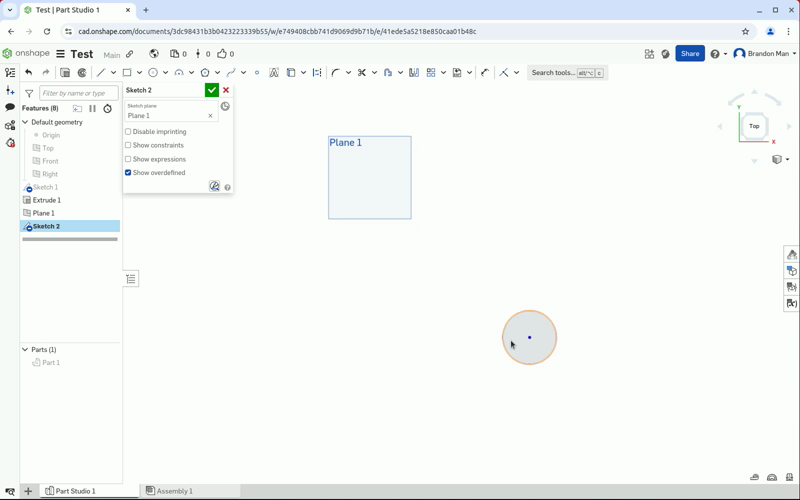
scroll(6)
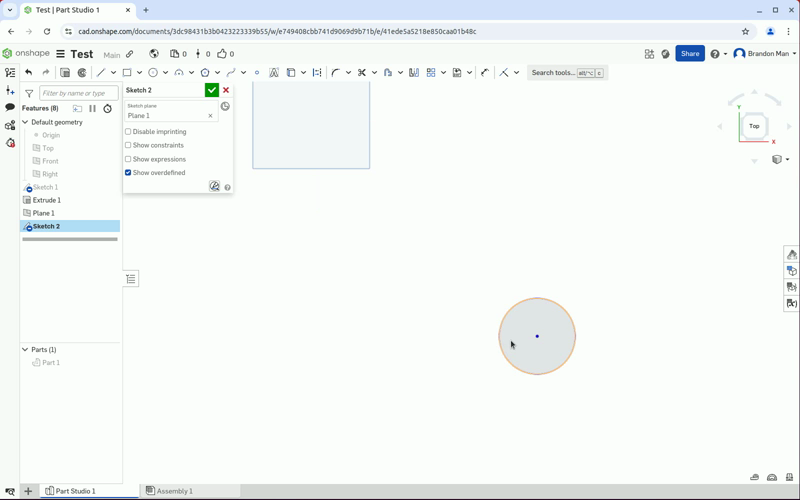
scroll(6)
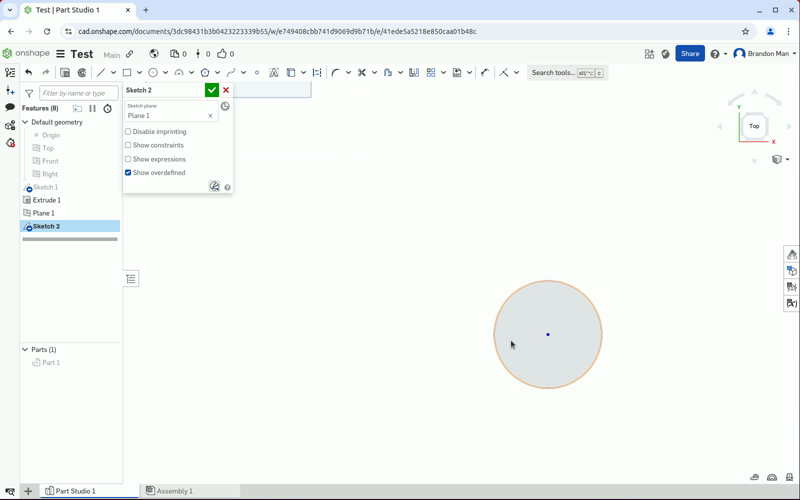
scroll(6)
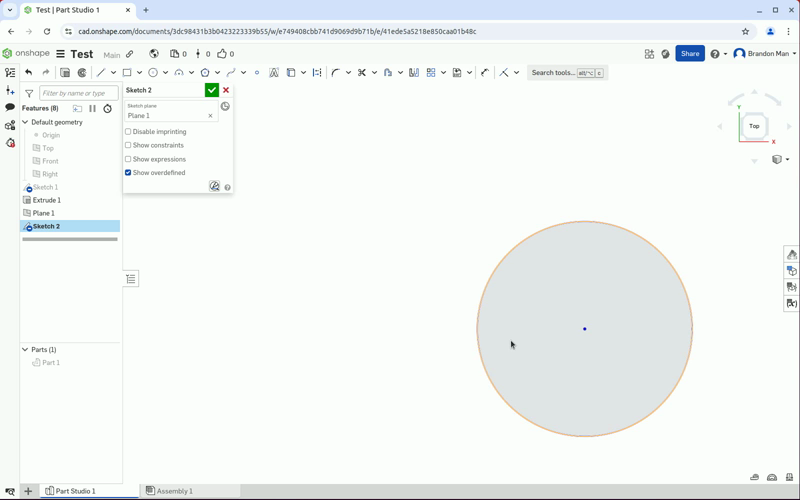
click(511, 340)
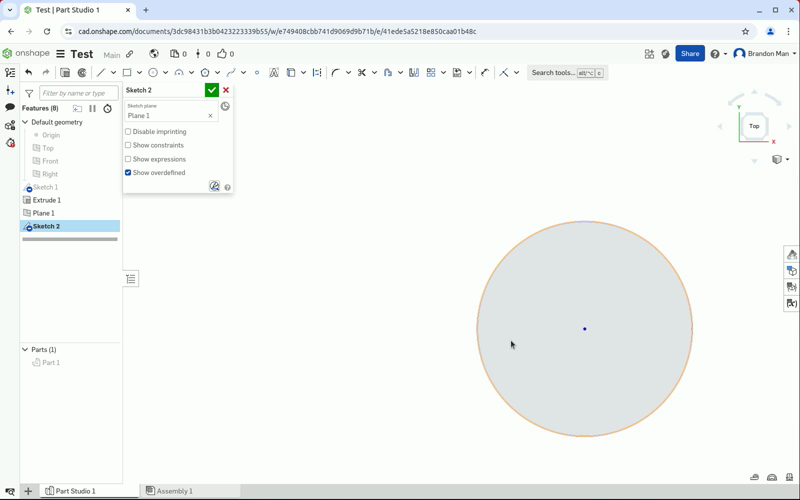
scroll(-6)
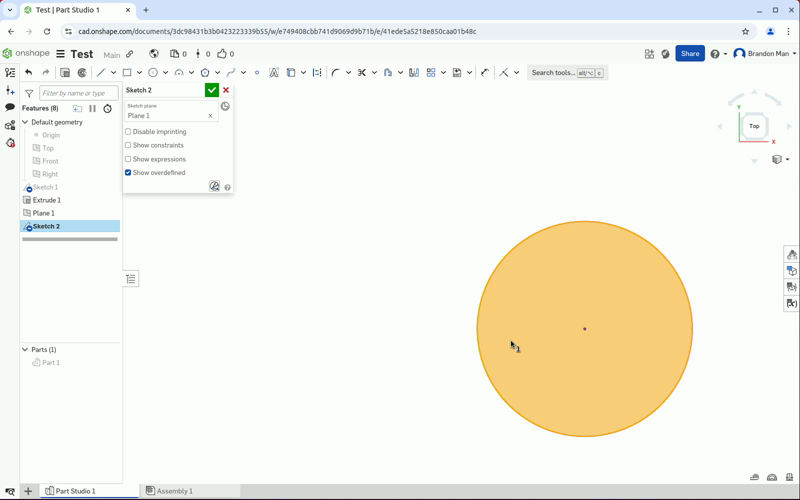
scroll(-6)
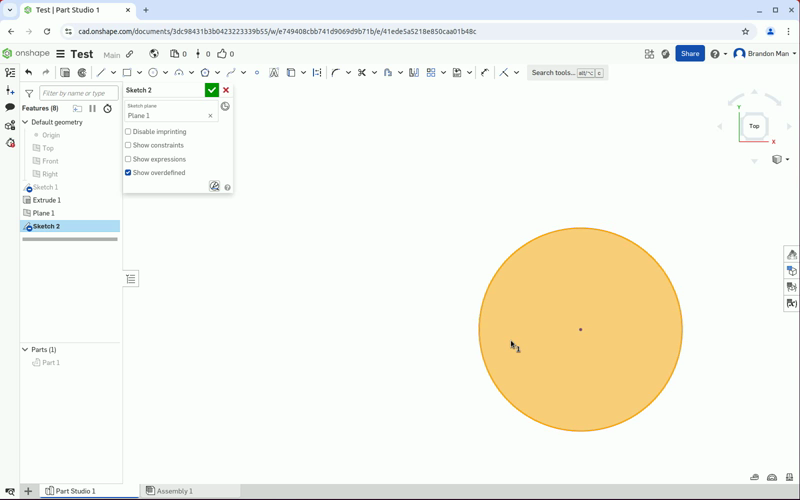
scroll(-6)
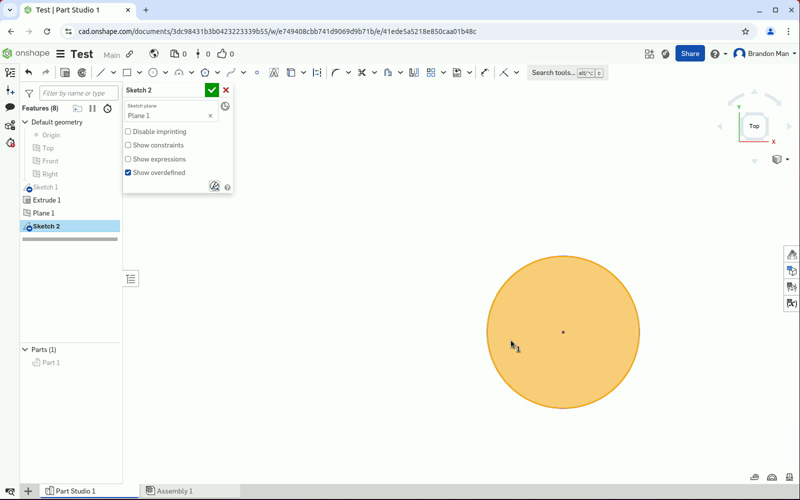
scroll(-6)
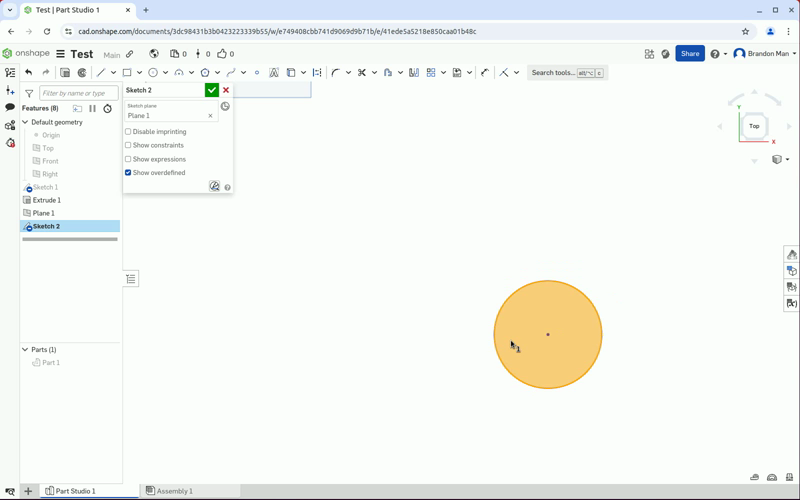
scroll(-6)
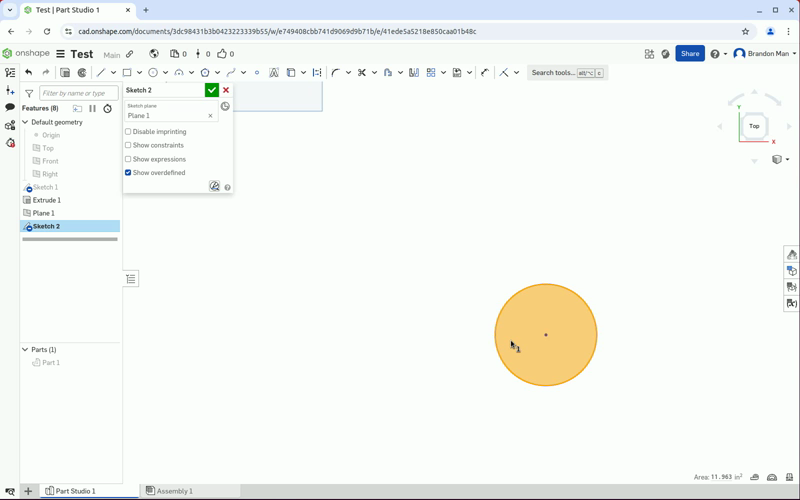
scroll(-6)
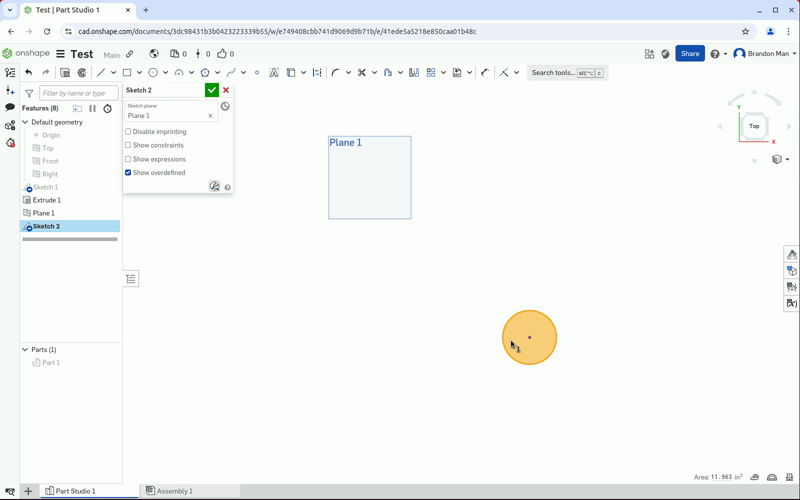
scroll(-6)
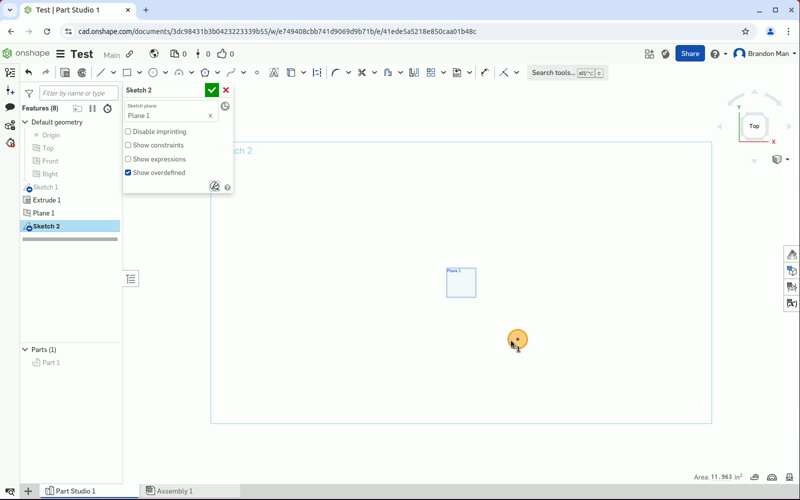
mouse_move(73, 352)
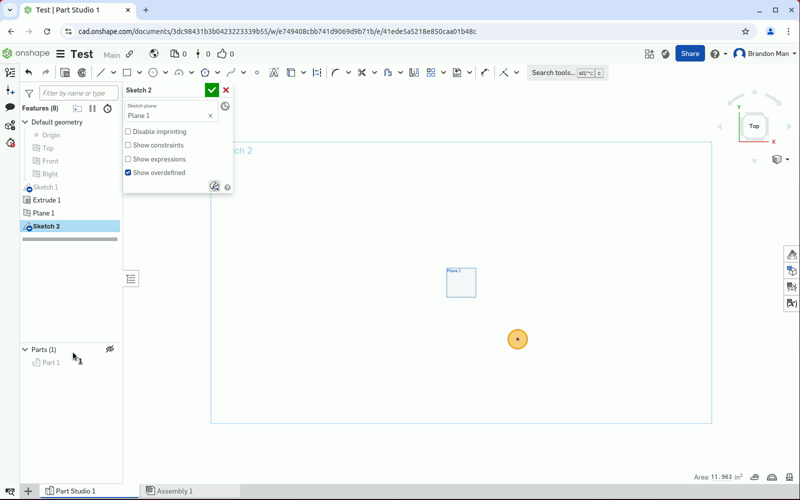
key(shift+y)
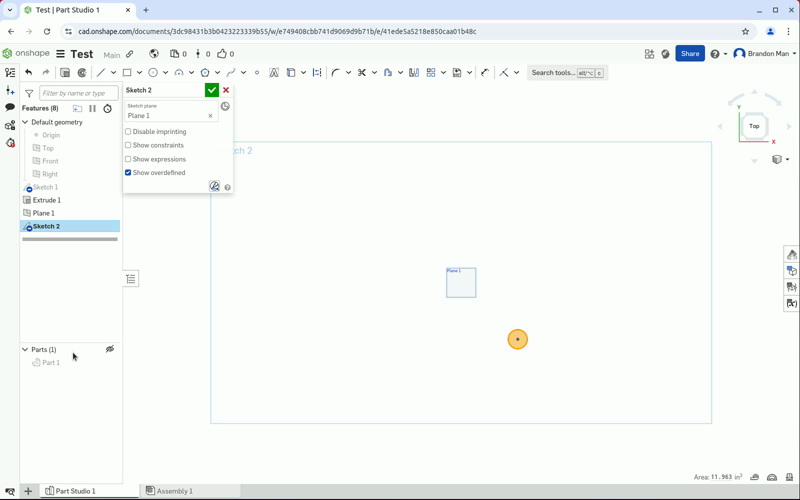
key(shift+e)
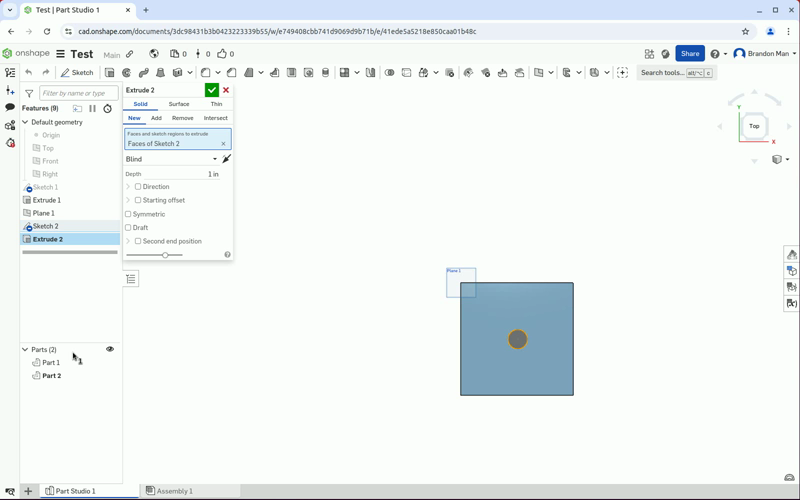
mouse_move(143, 106)
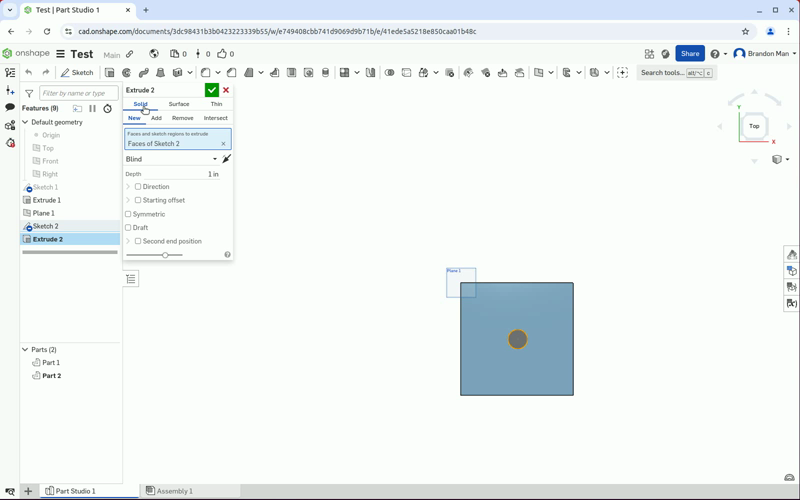
click(143, 106)
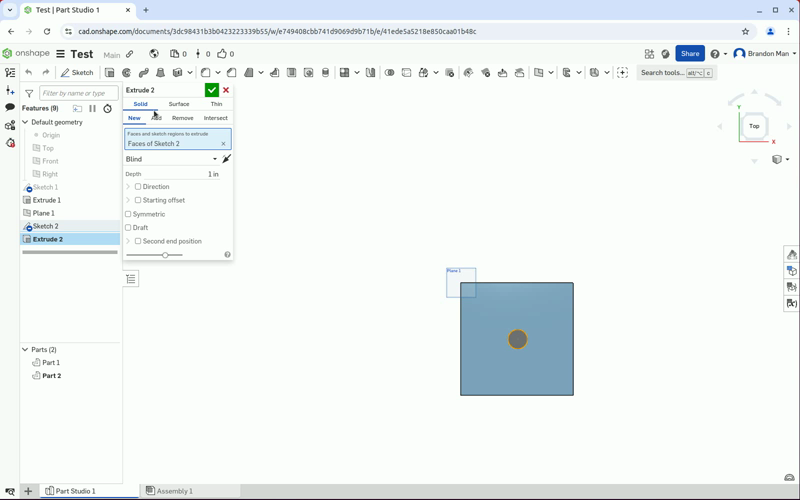
mouse_move(186, 120)
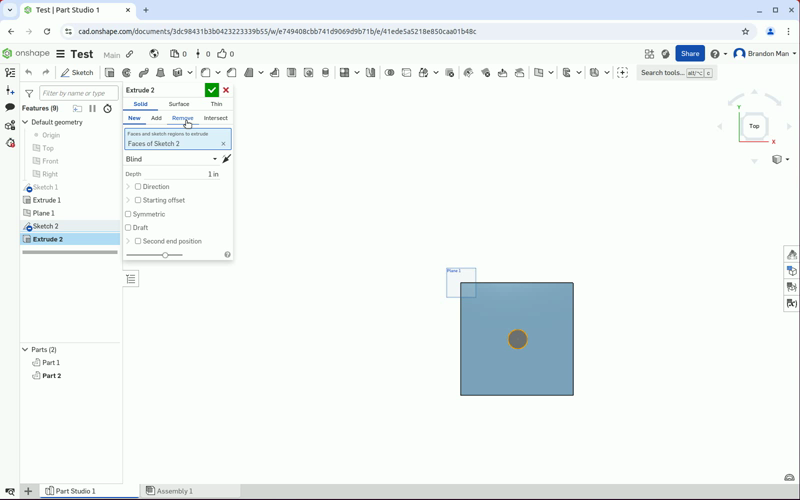
click(186, 120)
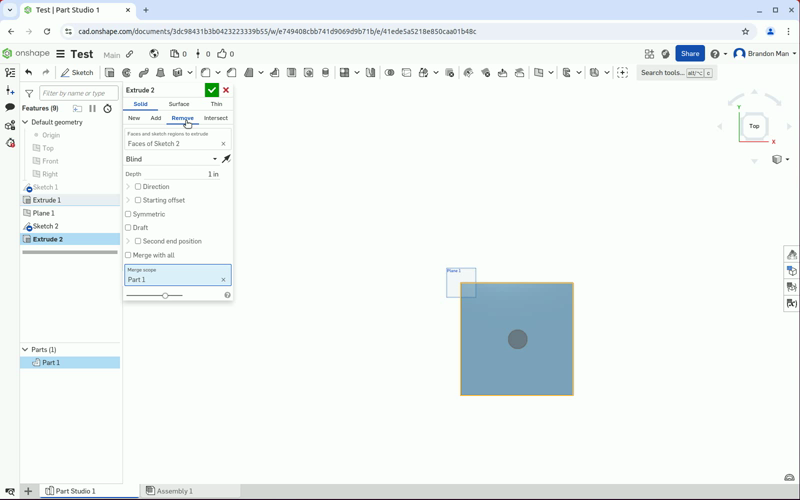
key(tab, 4)
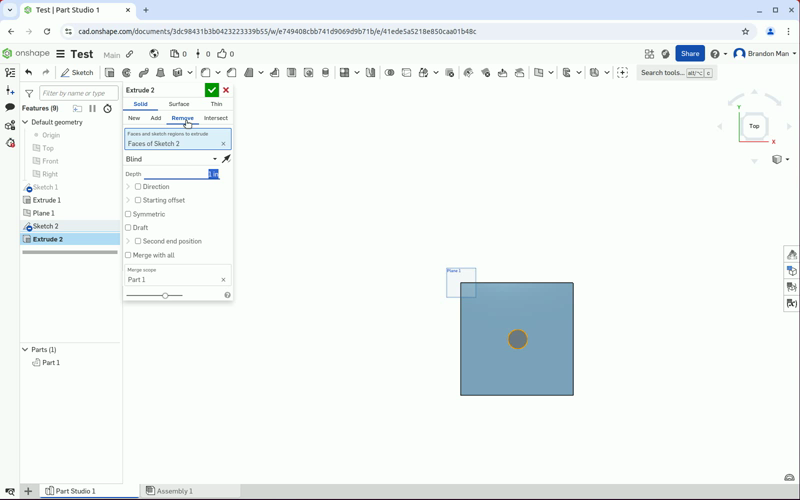
text(5.777)
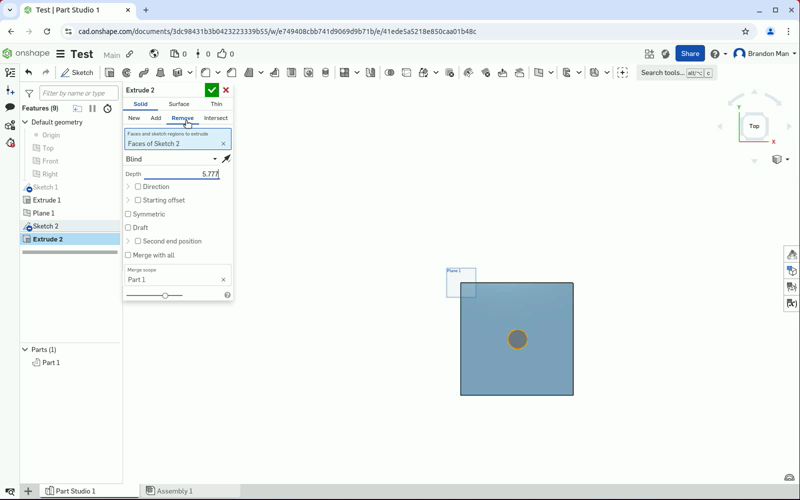
key(tab, 6)
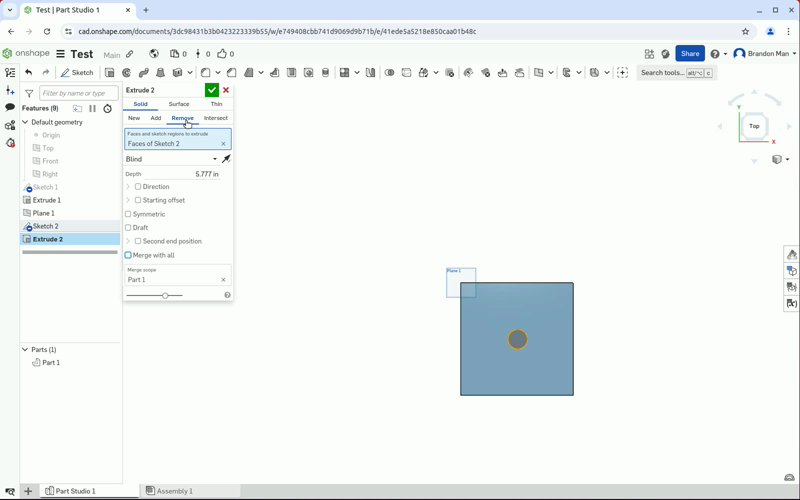
key(space)
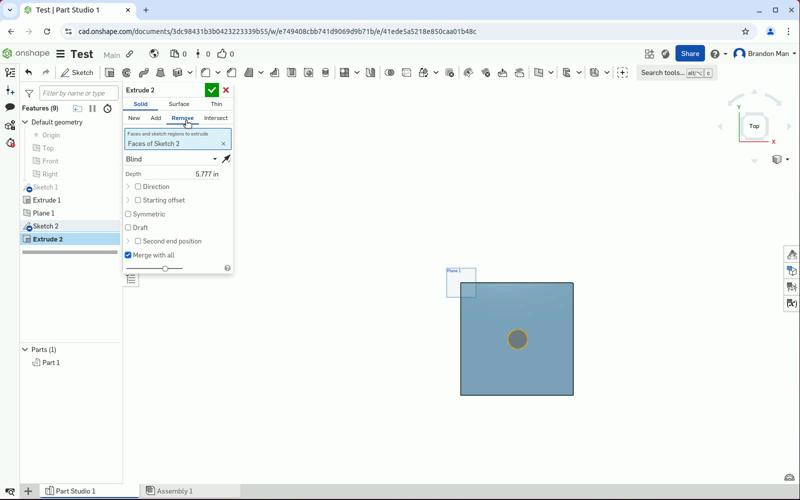
key(enter)
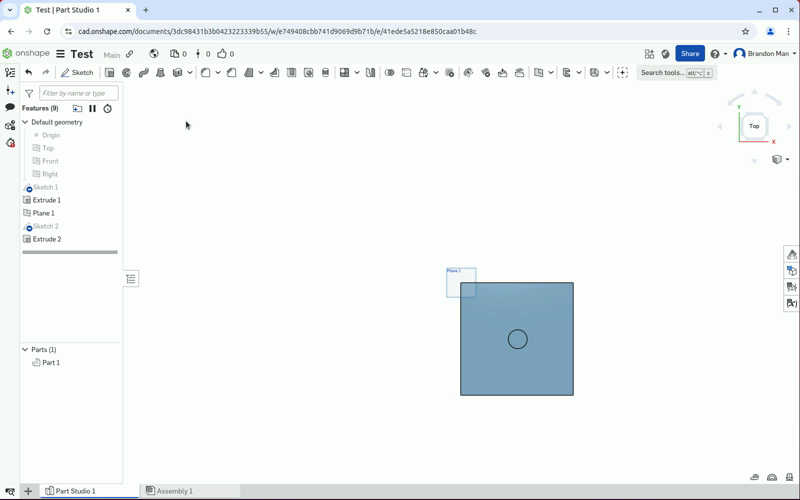
key(shift+h)
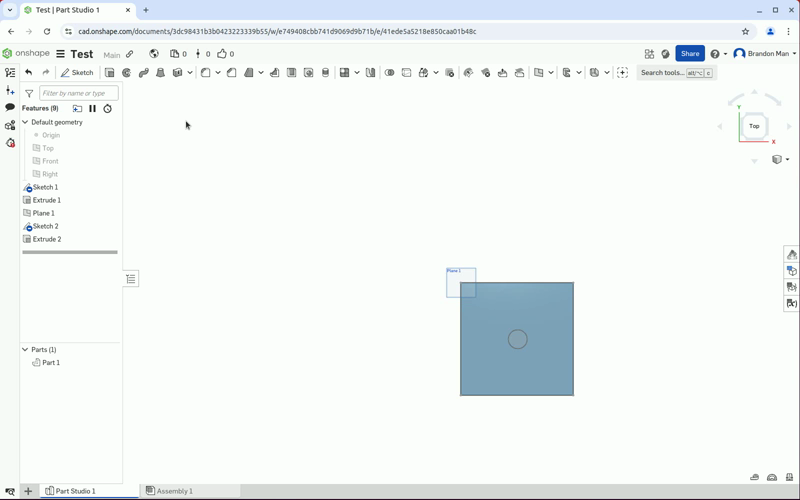
key(shift+h)
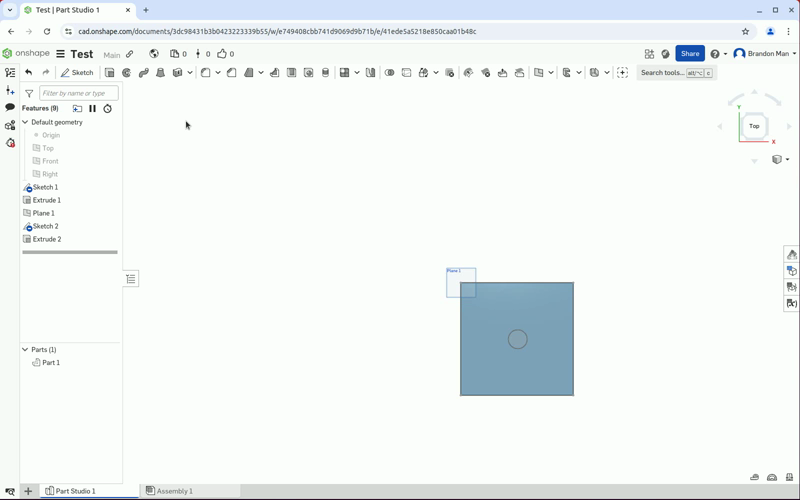
key(shift+7)
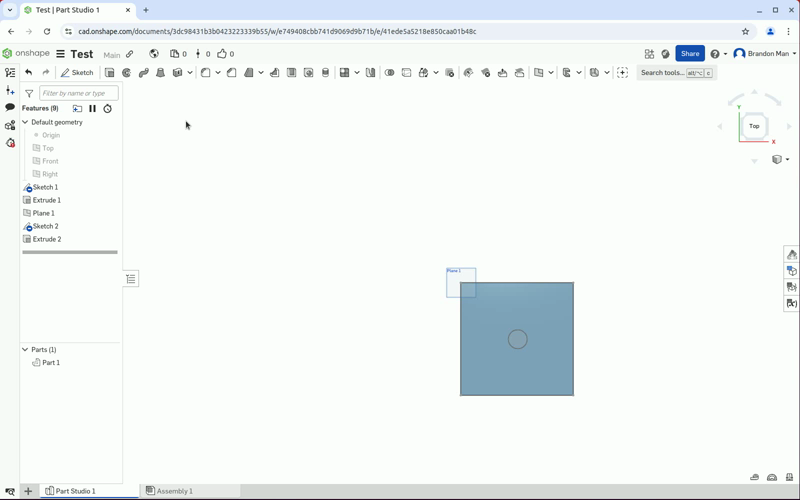
key(up, 3)
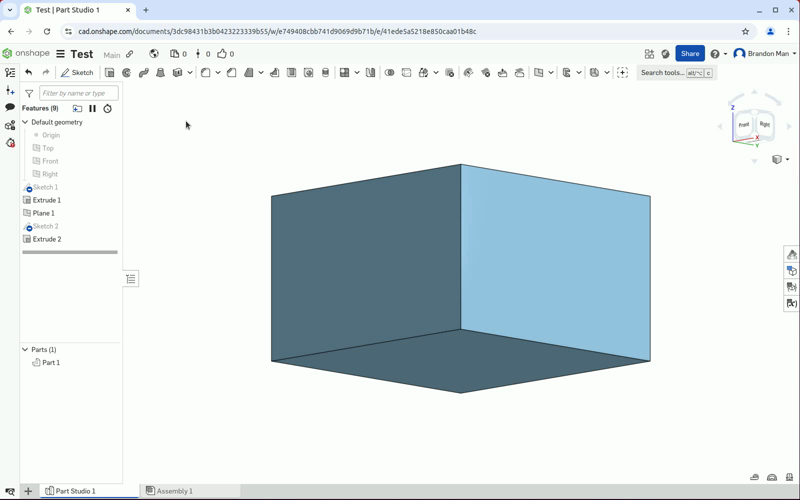
key(left, 3)
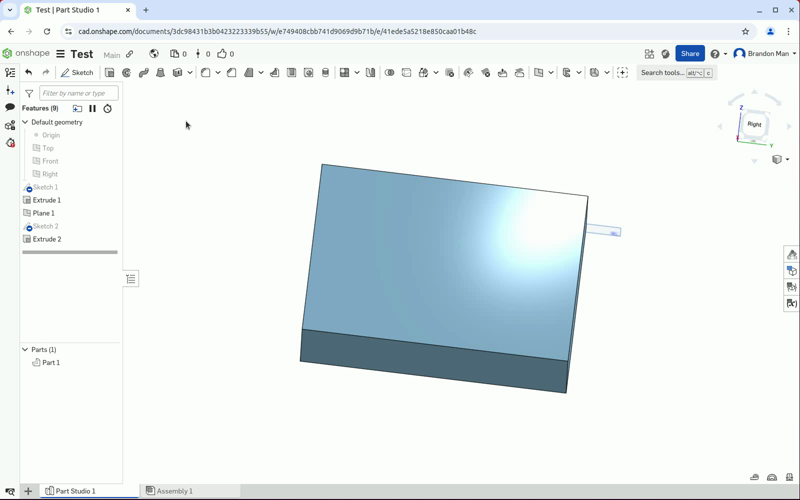
key(right, 3)
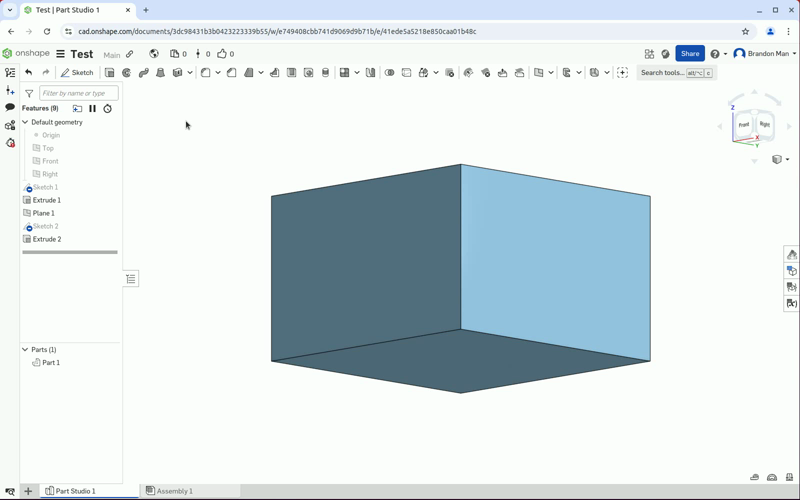
key(down, 3)
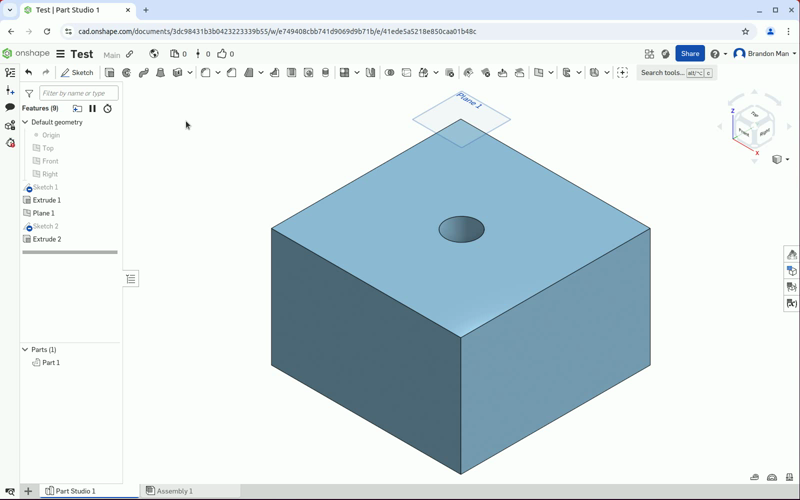
mouse_move(73, 189)
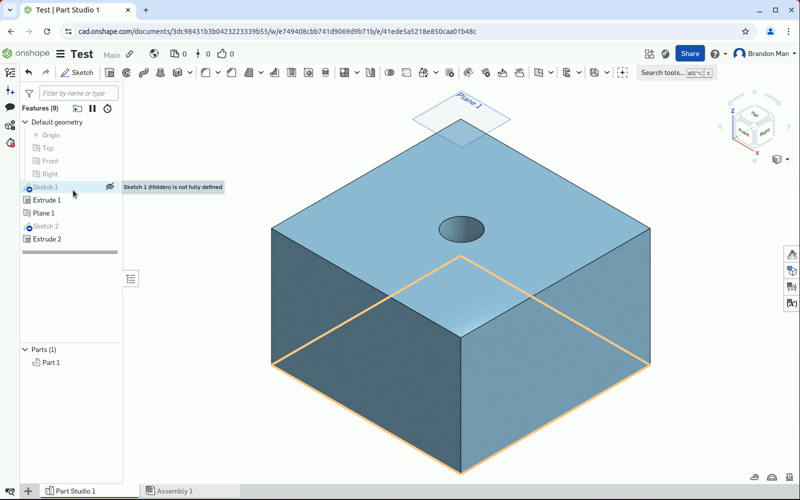
click(73, 189)